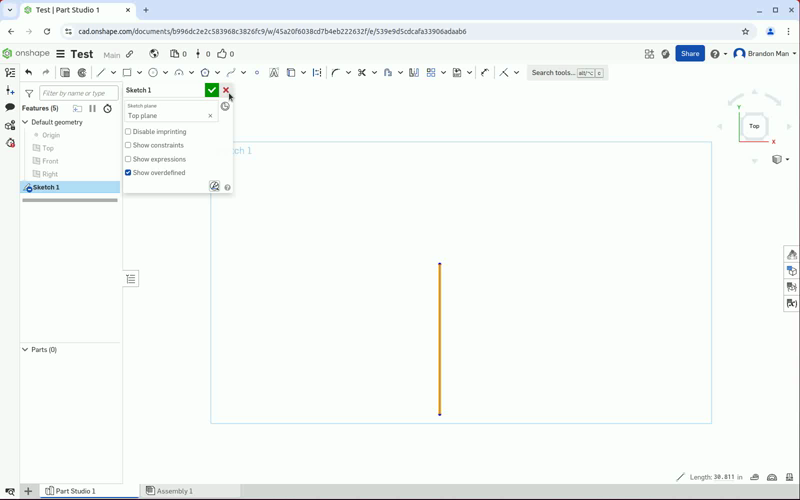
key(shift+h)
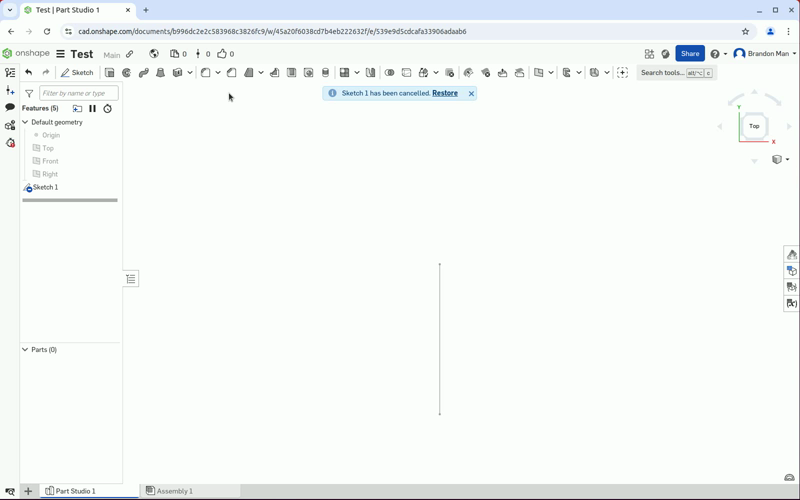
mouse_move(73, 352)
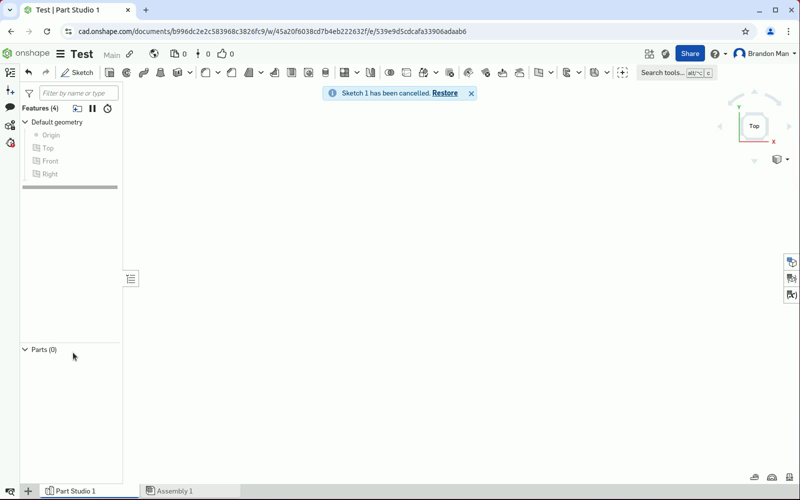
key(y)
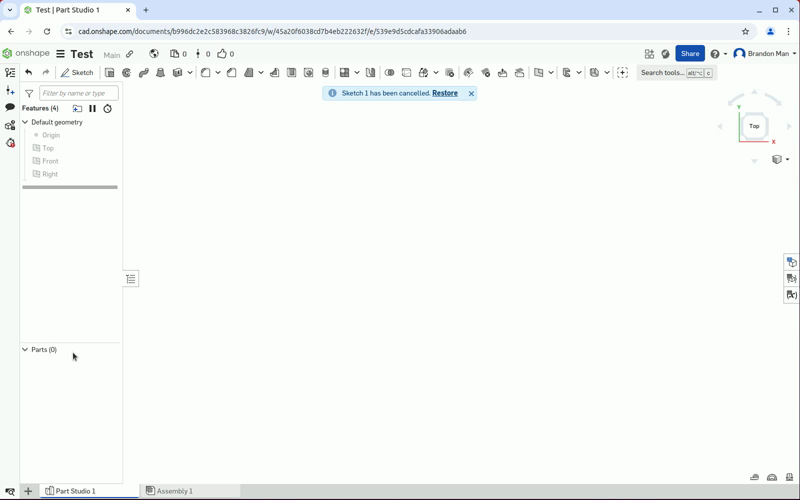
key(shift+p)
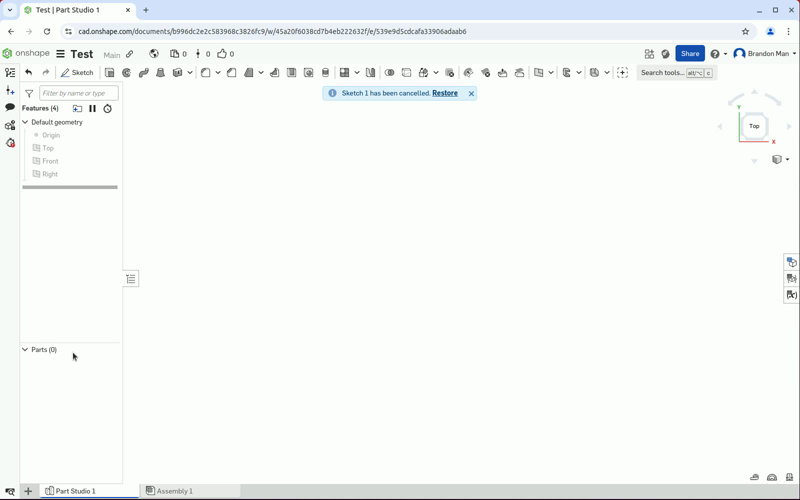
key(space)
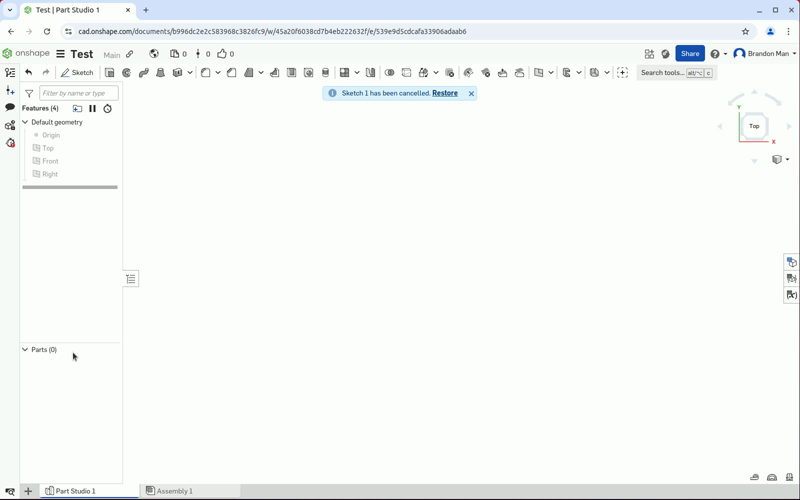
key_down(shift)
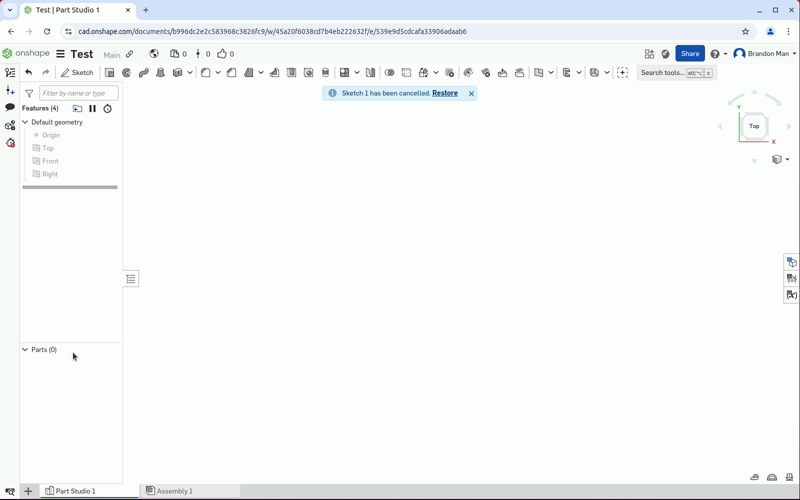
key(up)
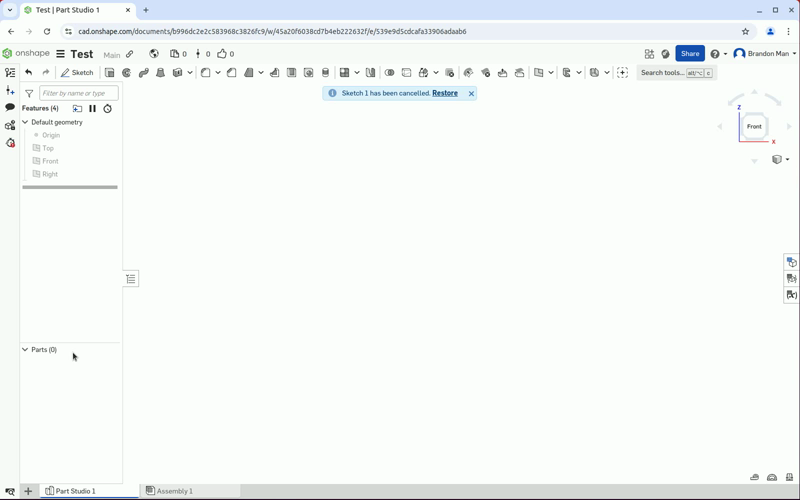
key_up(shift)
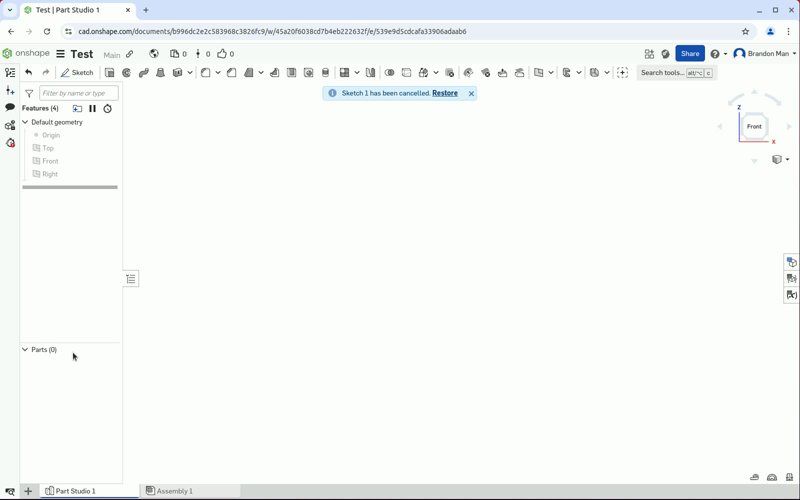
mouse_move(73, 352)
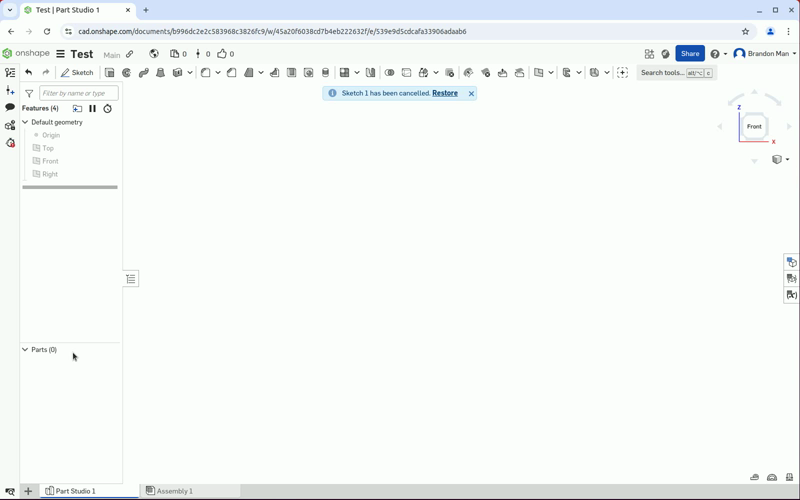
key(shift+y)
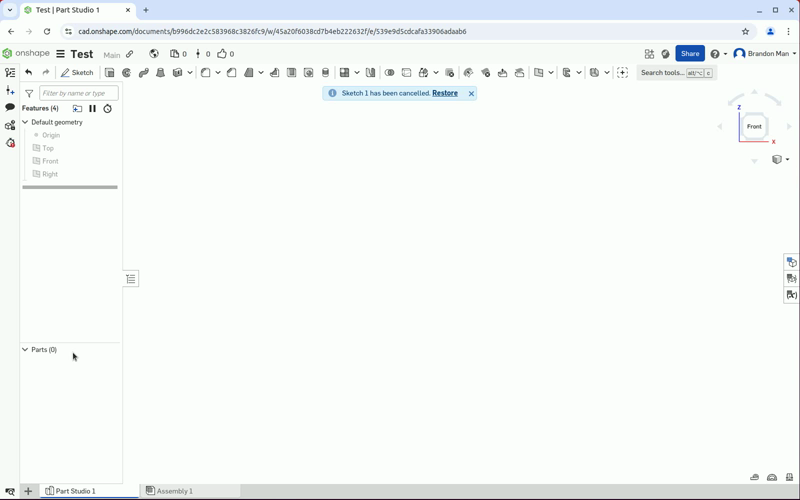
key(shift+s)
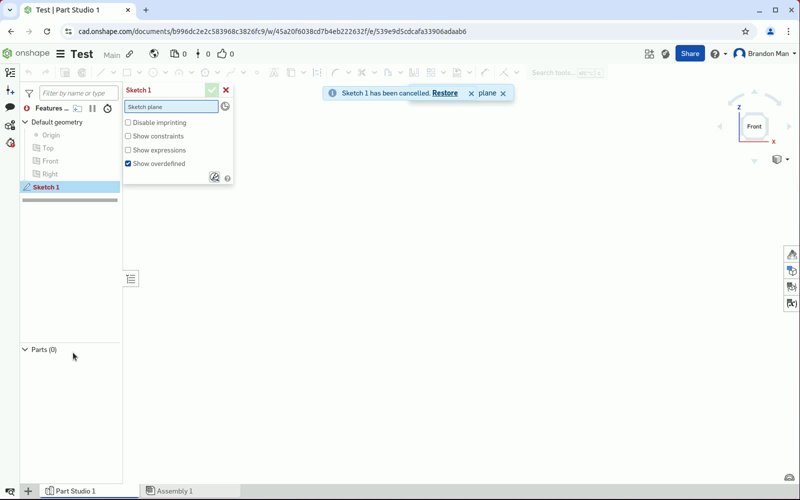
mouse_move(73, 163)
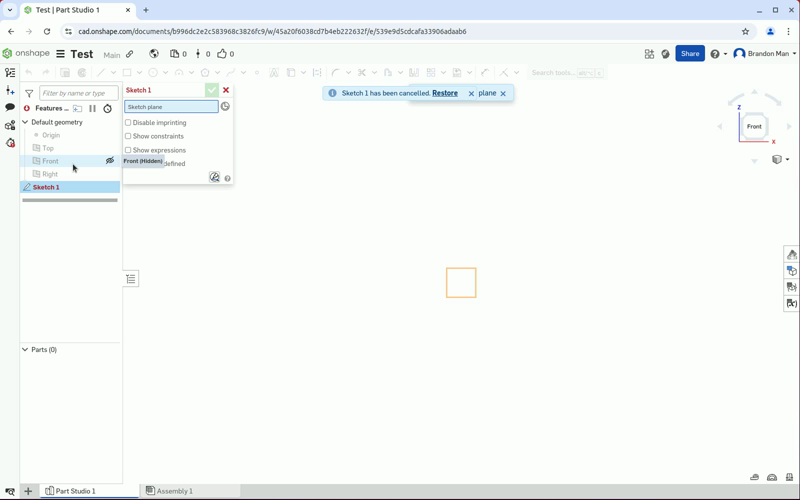
click(73, 163)
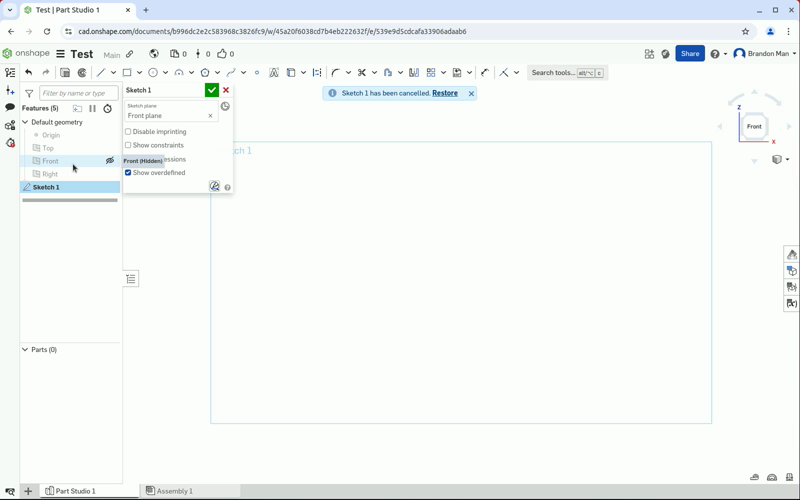
mouse_move(73, 352)
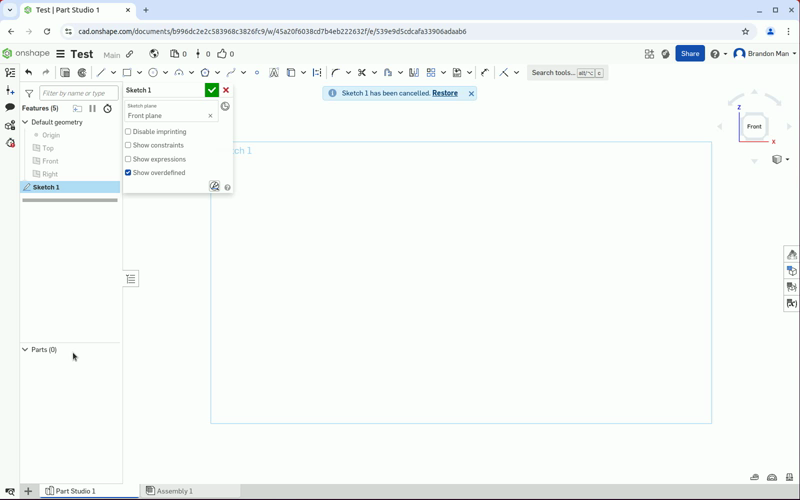
key(y)
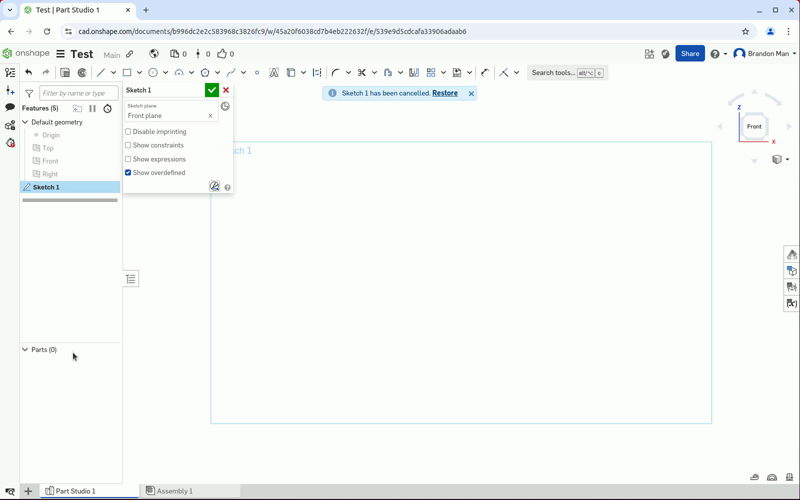
key(l)
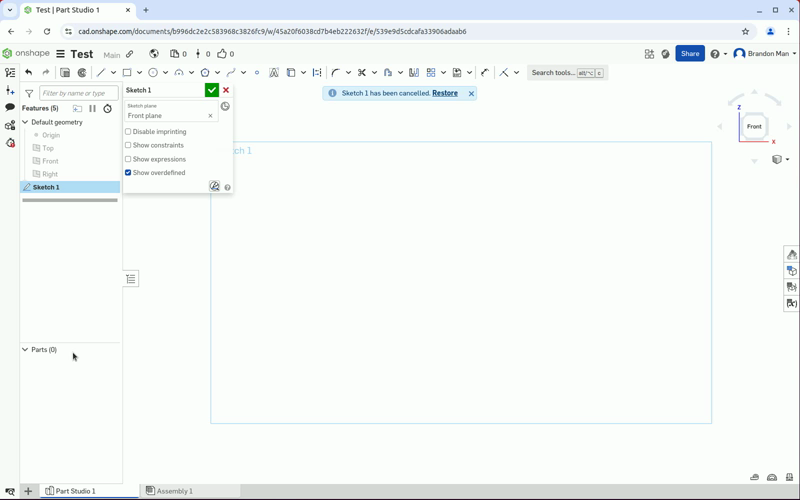
key_down(shift)
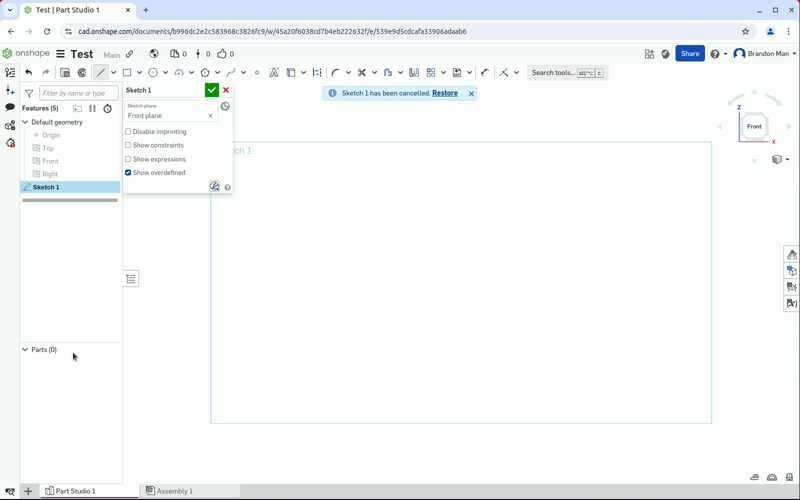
mouse_move(432, 282)
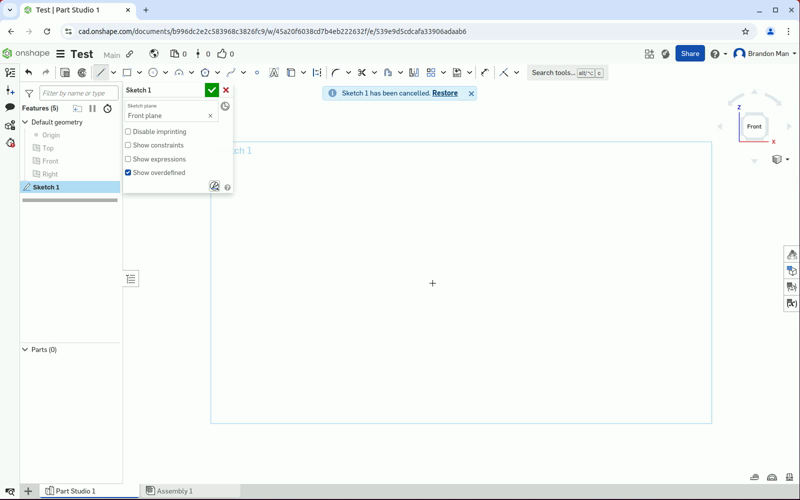
click(432, 282)
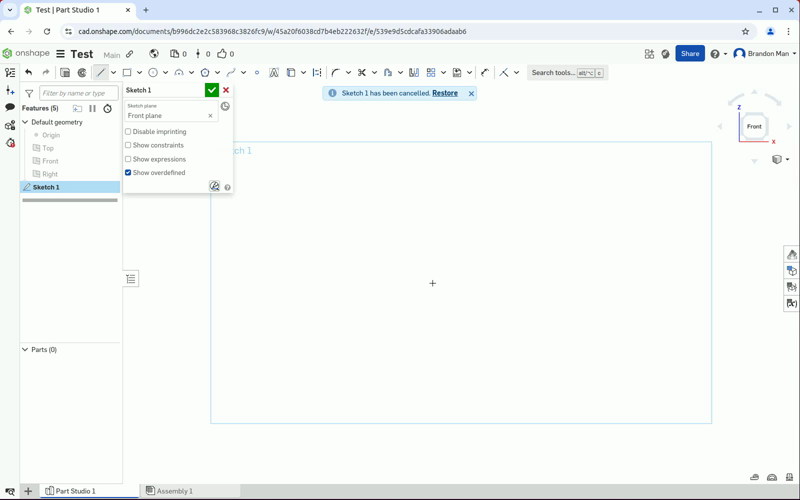
key_up(shift)
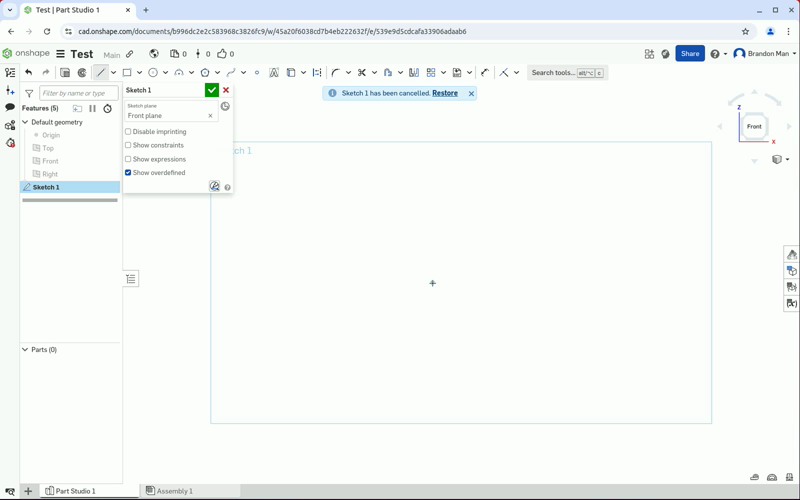
key_down(shift)
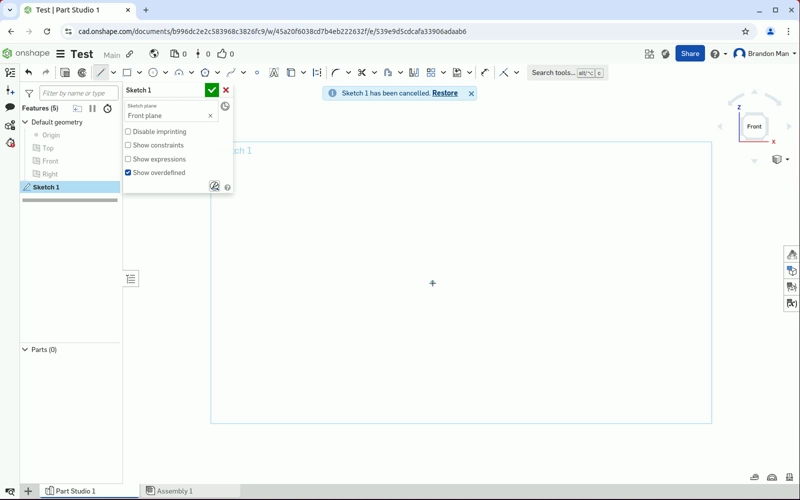
mouse_move(462, 282)
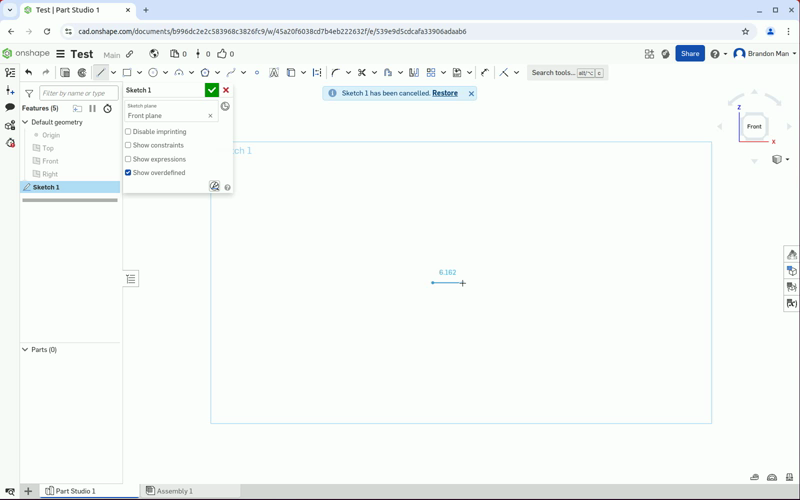
mouse_move(461, 282)
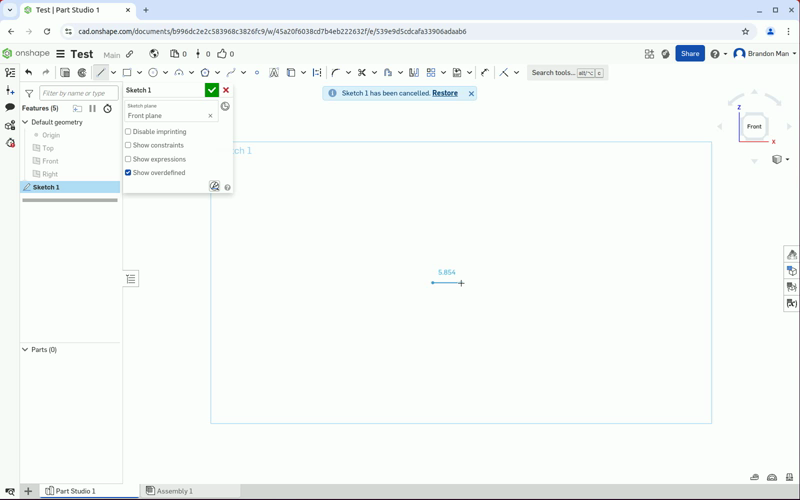
click(461, 282)
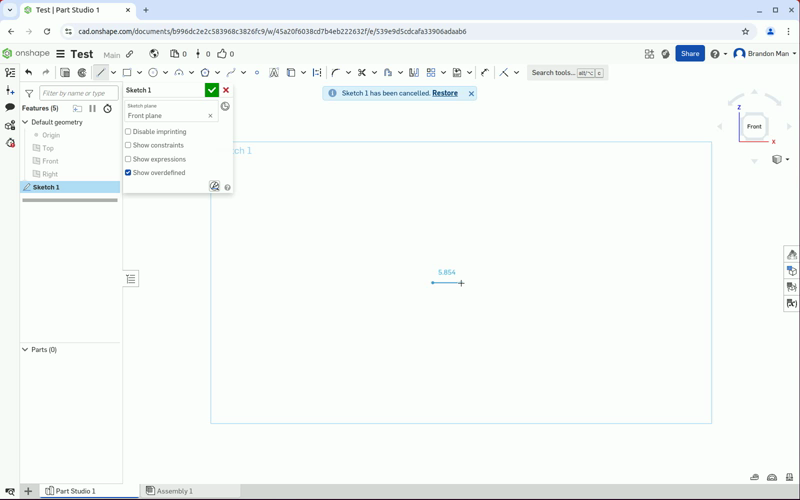
key_up(shift)
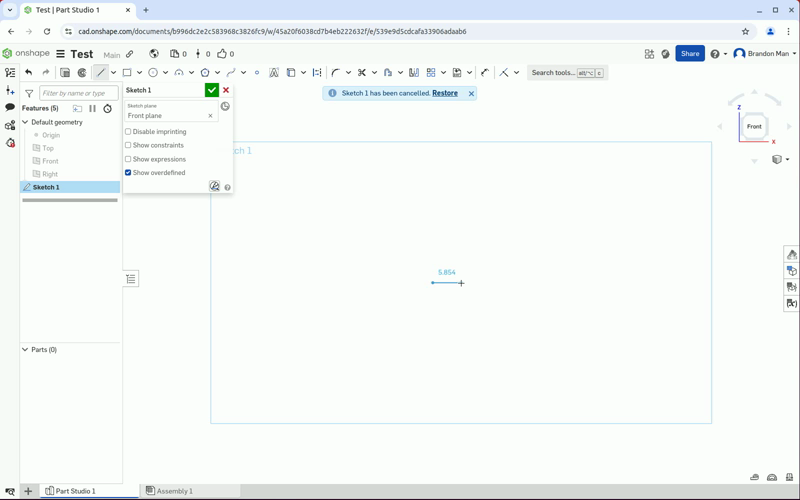
key_down(shift)
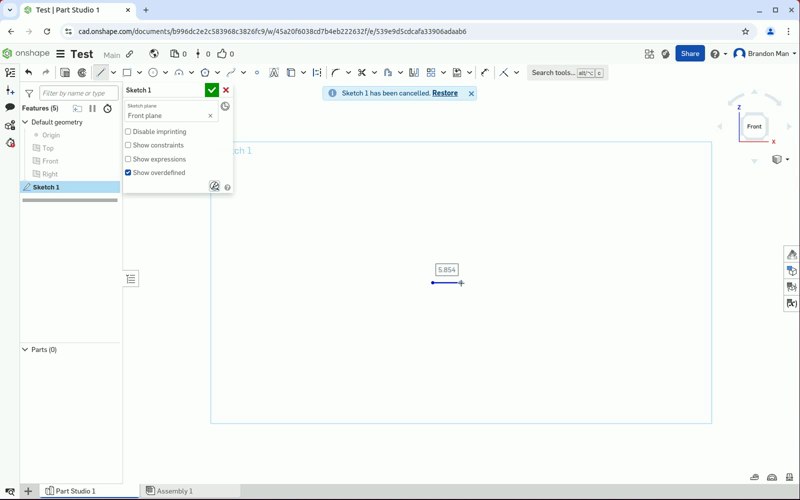
mouse_move(461, 170)
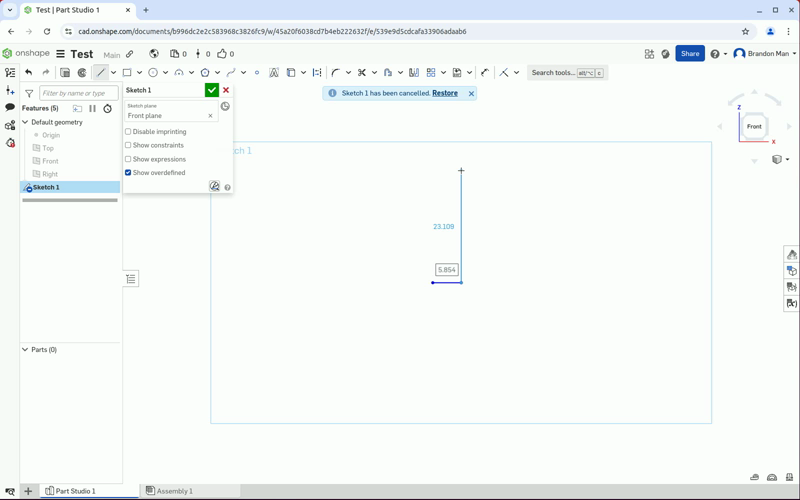
click(461, 170)
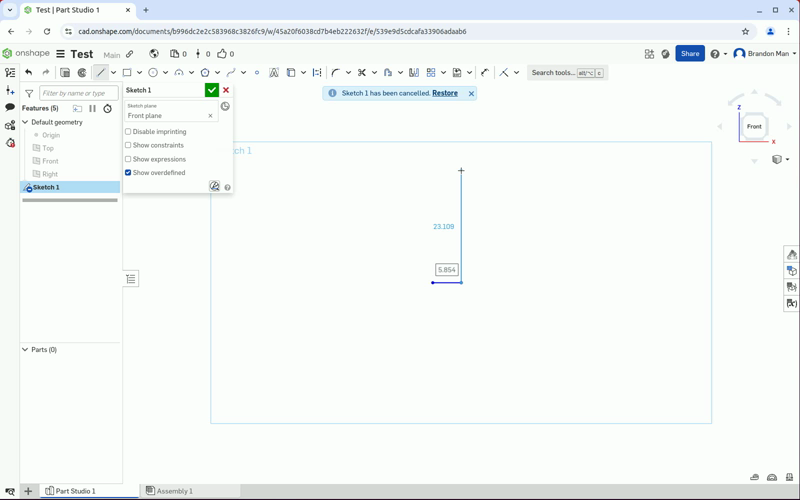
key_up(shift)
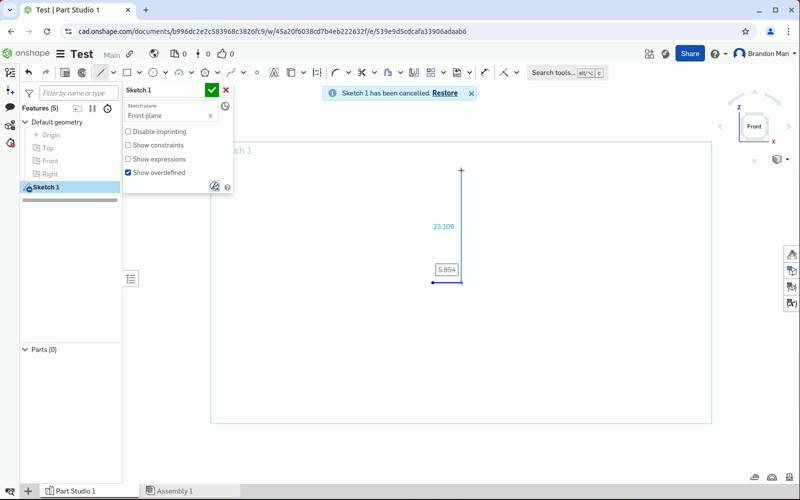
key_down(shift)
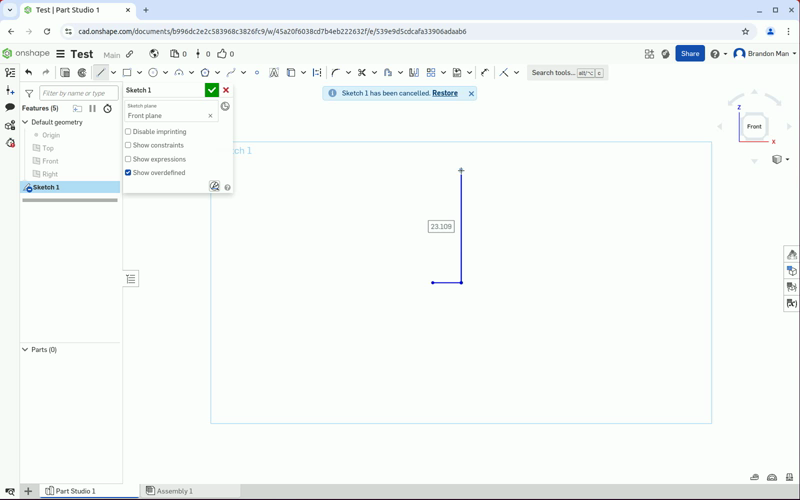
mouse_move(491, 170)
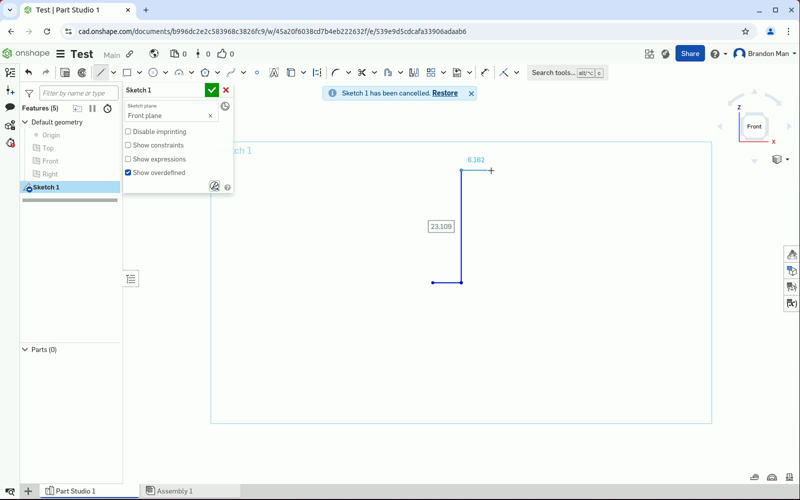
mouse_move(432, 170)
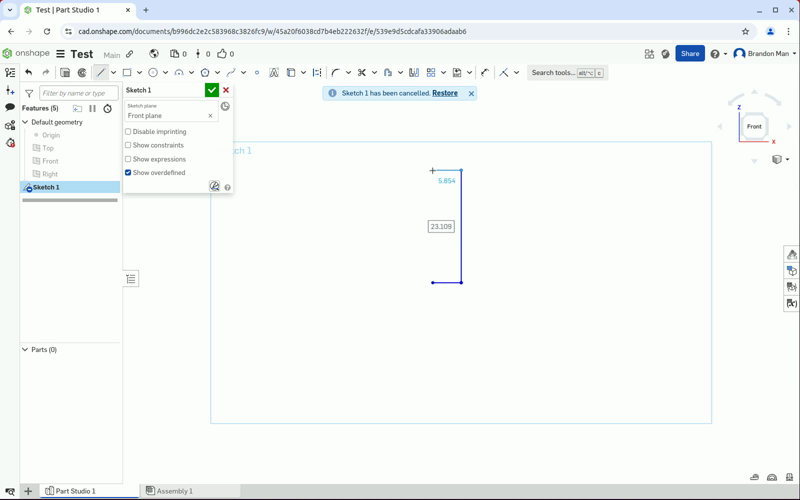
click(432, 170)
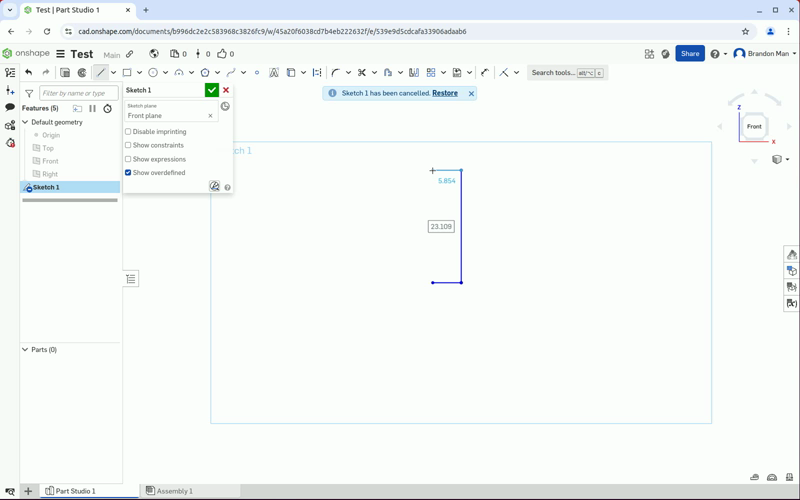
key_up(shift)
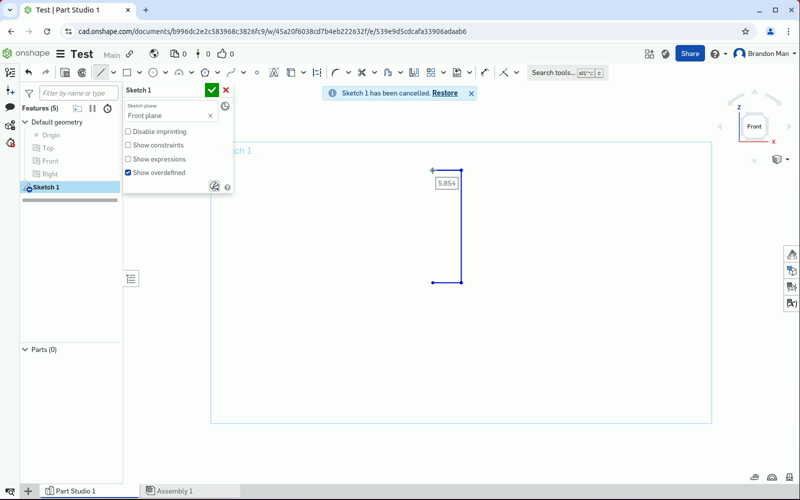
key_down(shift)
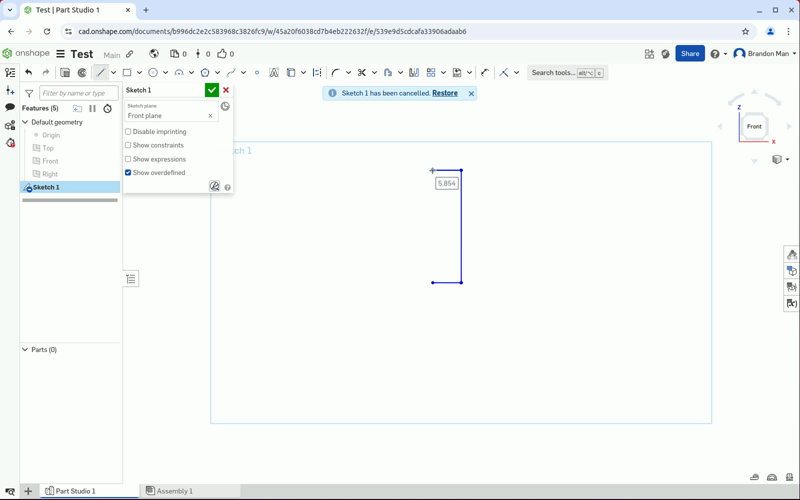
mouse_move(432, 282)
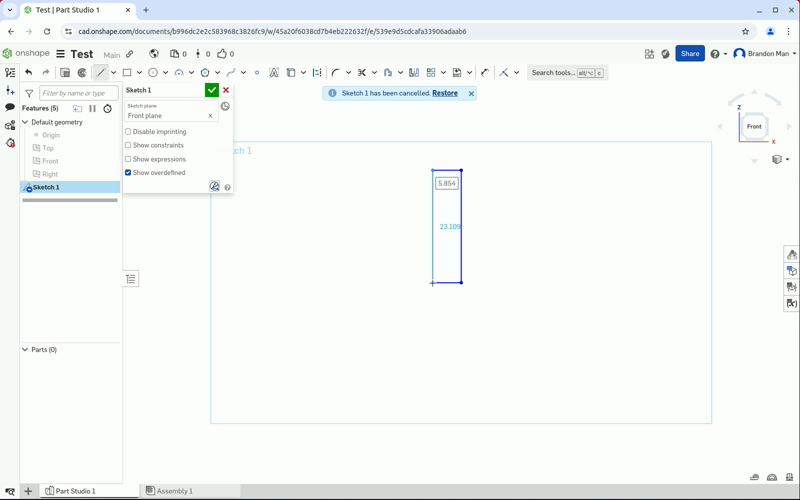
key_up(shift)
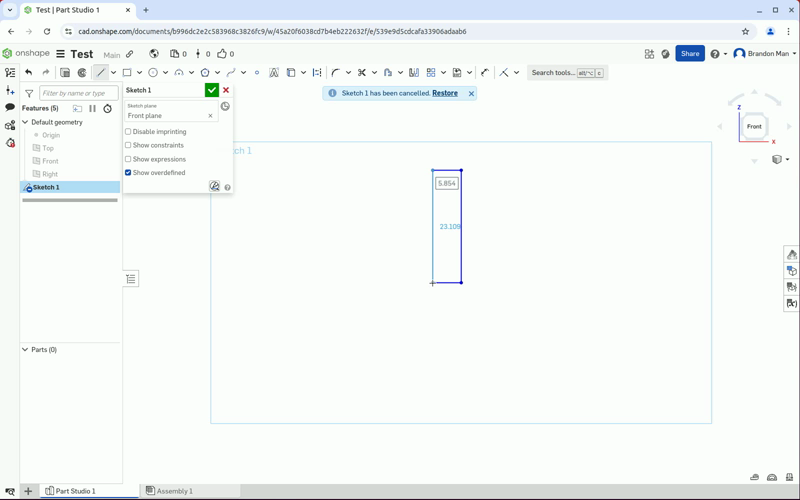
click(432, 282)
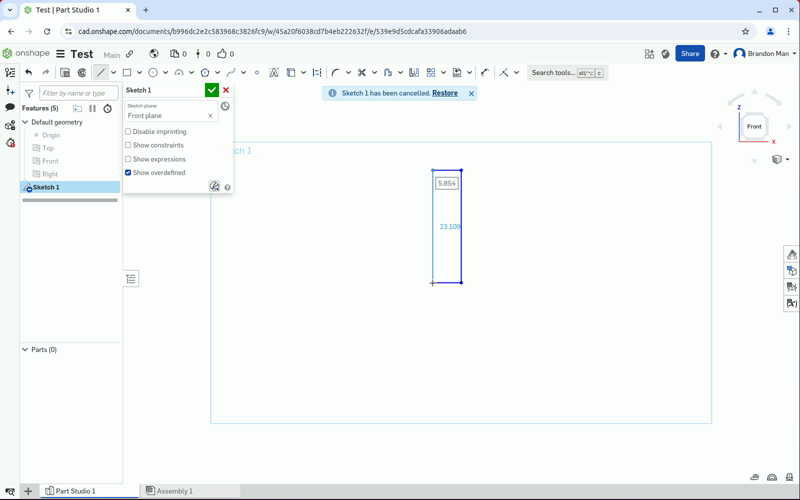
key(esc)
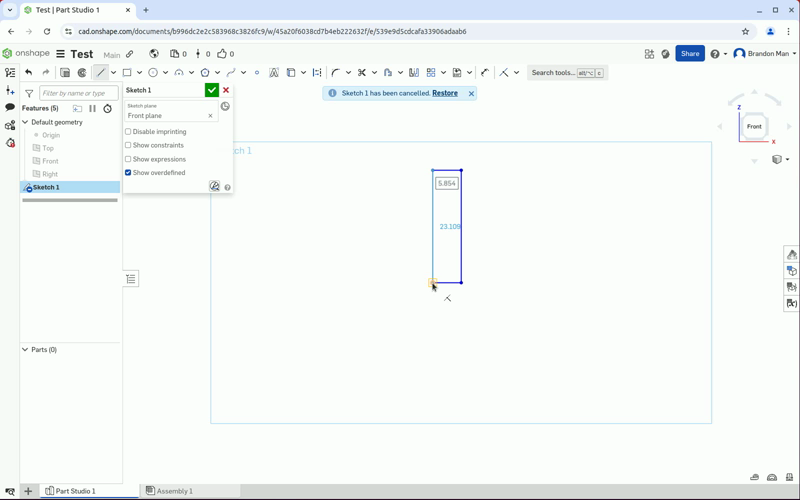
mouse_move(436, 172)
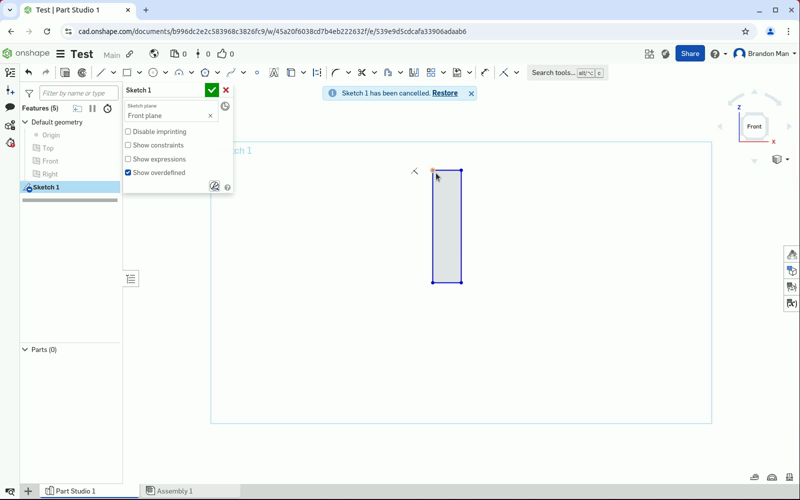
click(436, 172)
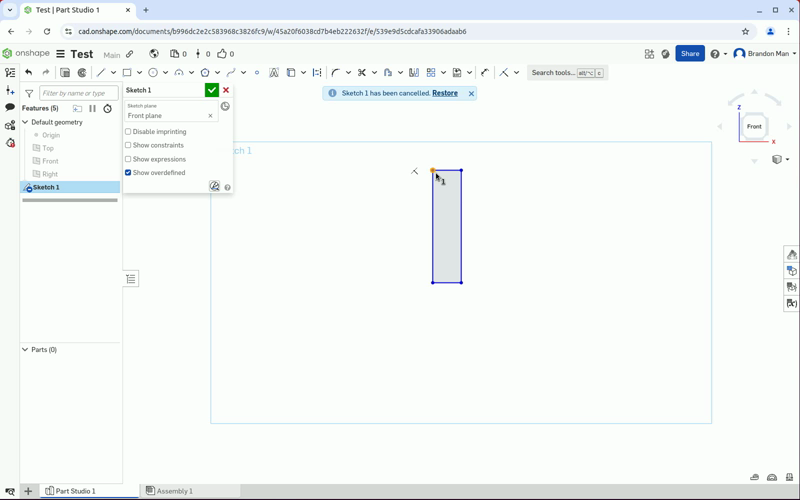
mouse_move(73, 352)
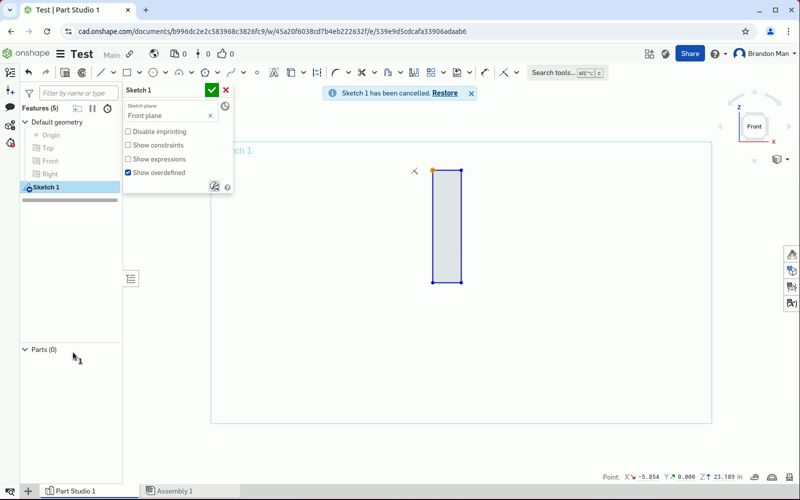
key(shift+y)
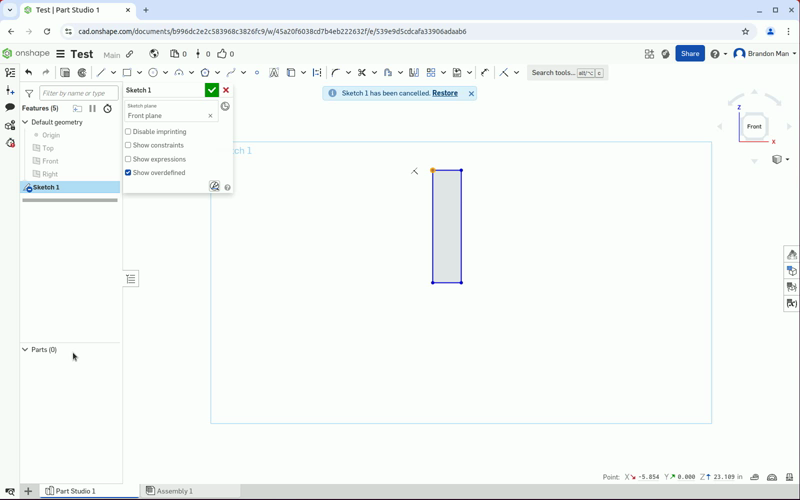
key(shift+e)
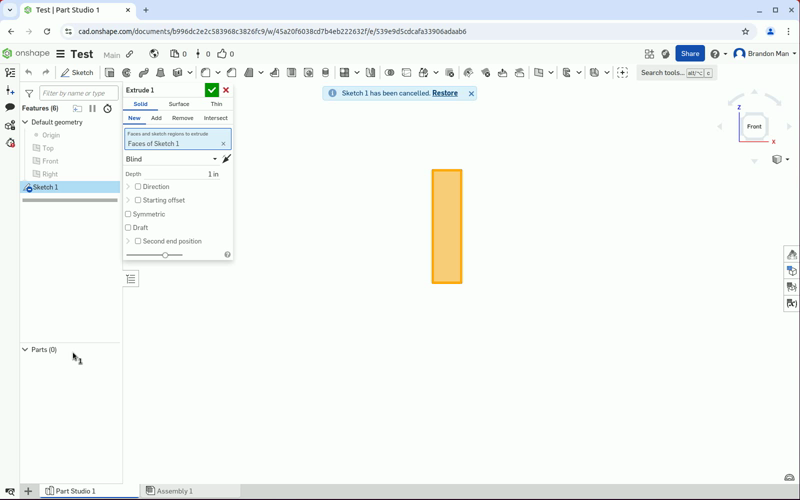
mouse_move(143, 106)
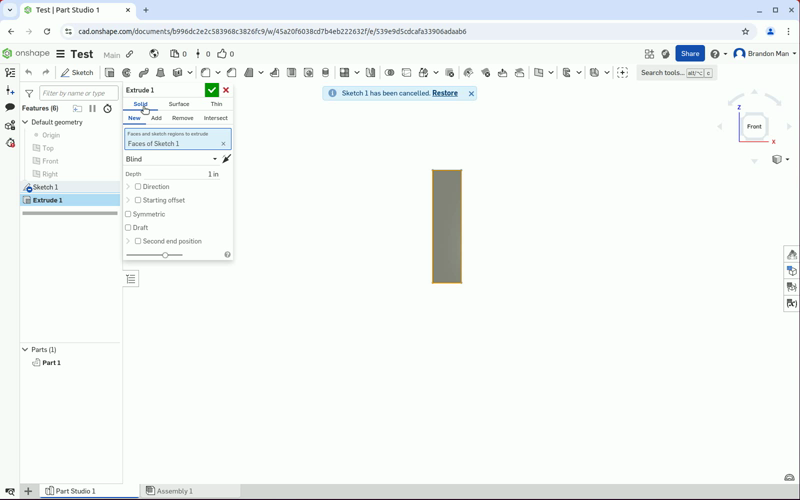
click(143, 106)
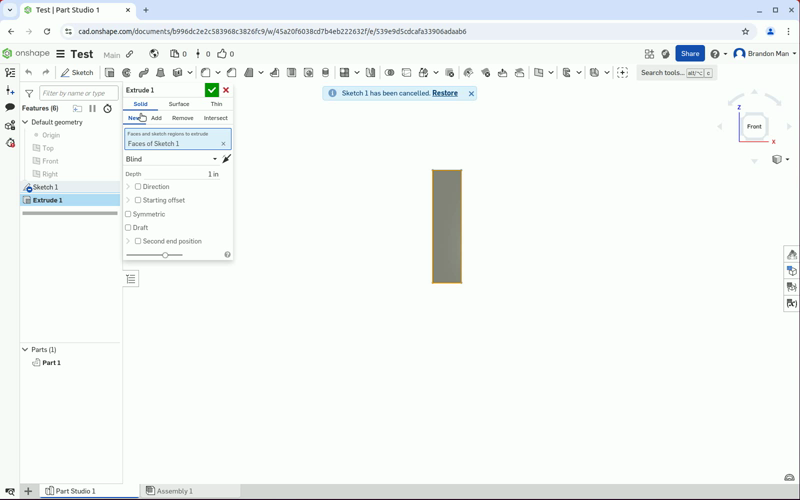
mouse_move(137, 120)
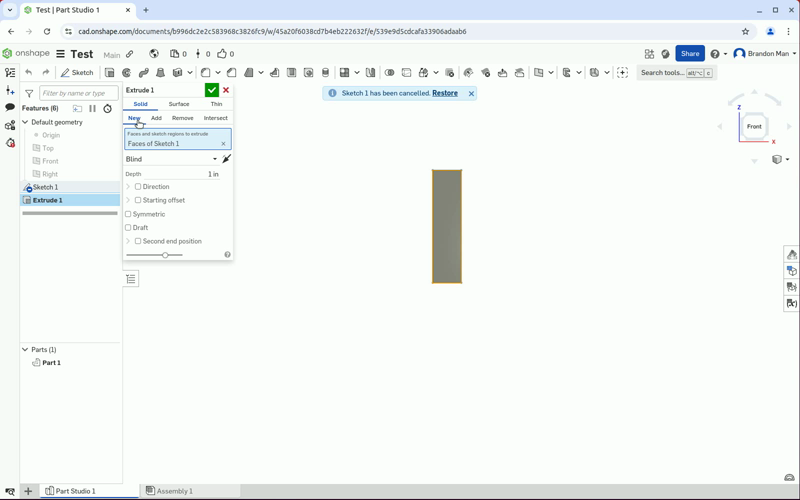
click(137, 120)
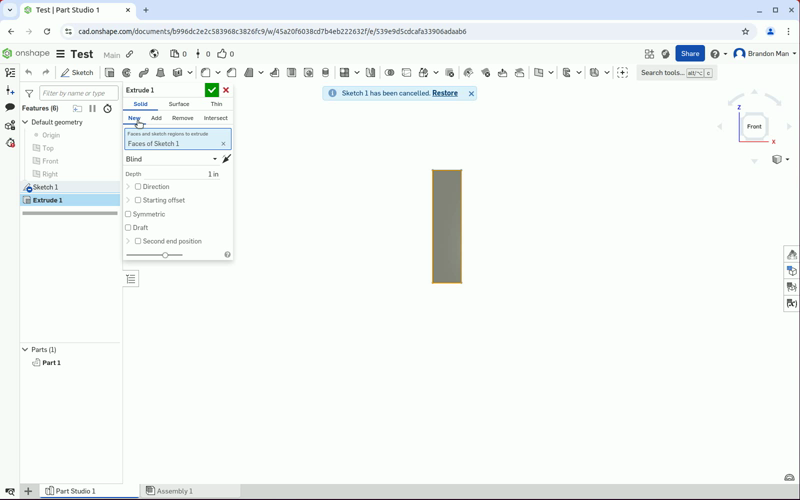
key(tab, 4)
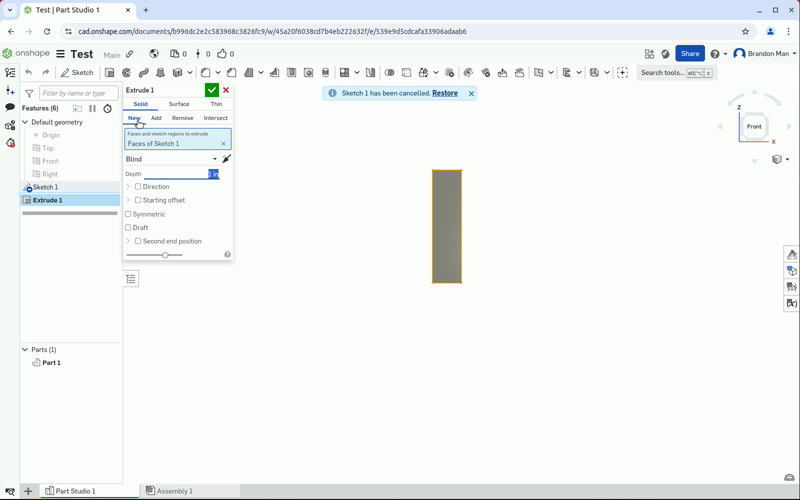
text(17.331)
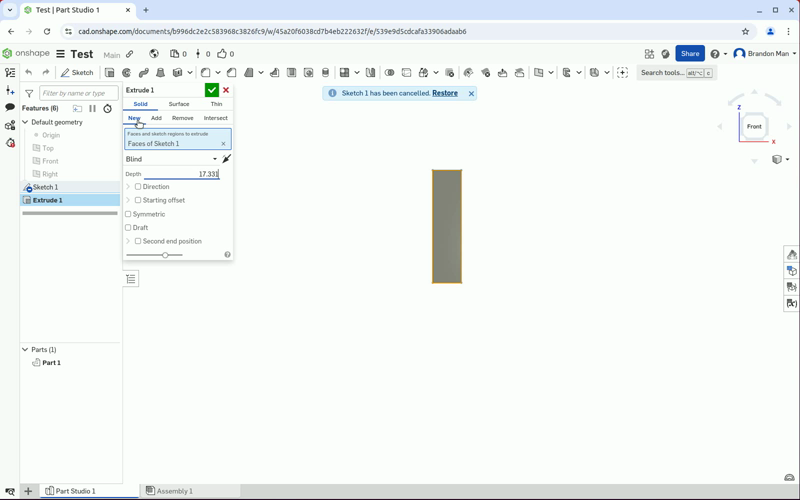
key(enter)
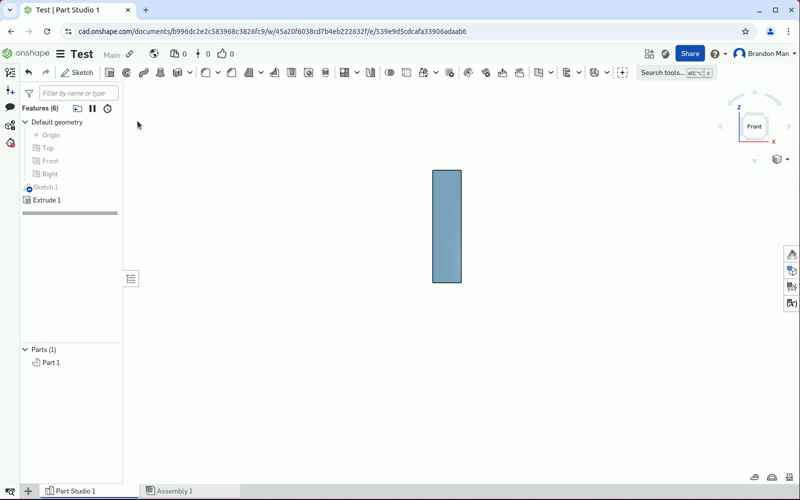
key(shift+h)
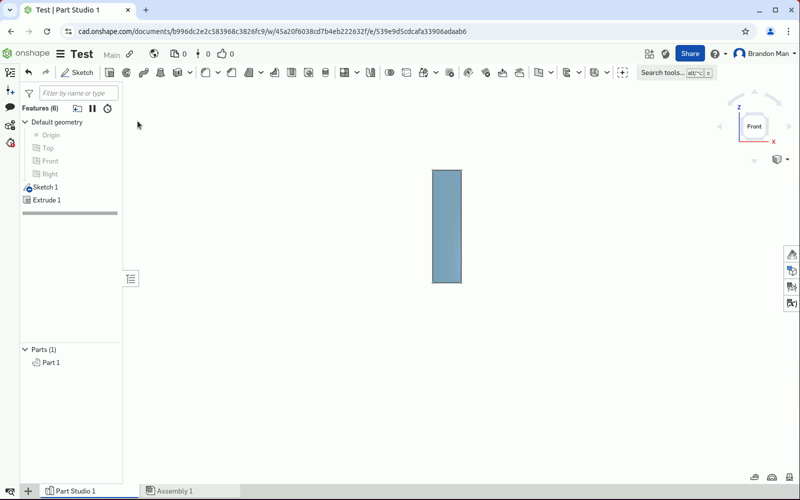
key(shift+h)
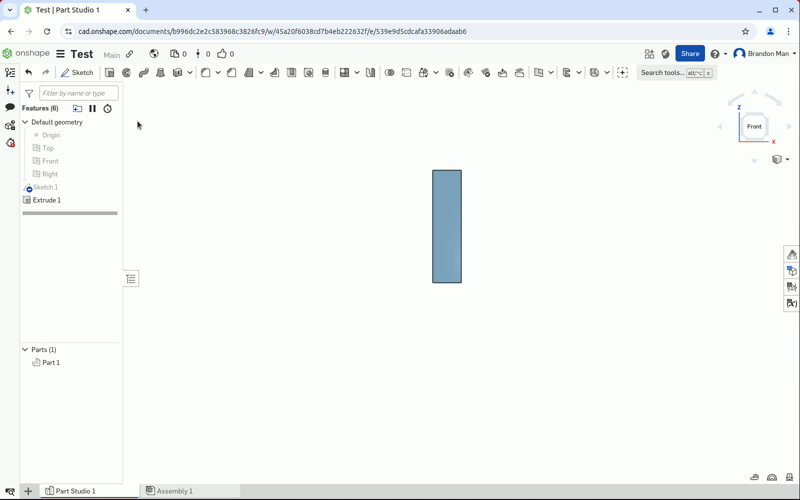
mouse_move(73, 189)
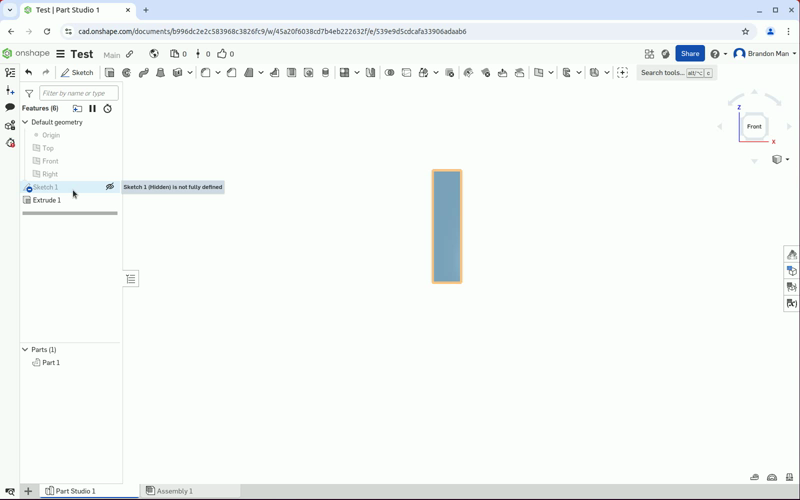
click(73, 189)
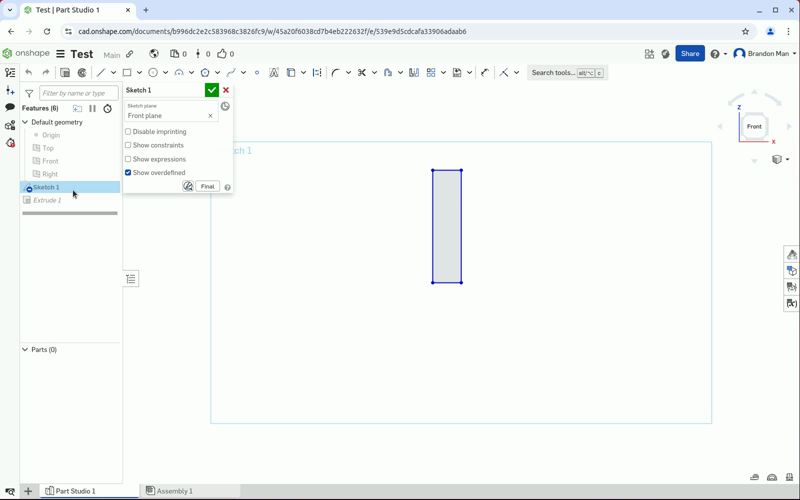
mouse_move(229, 92)
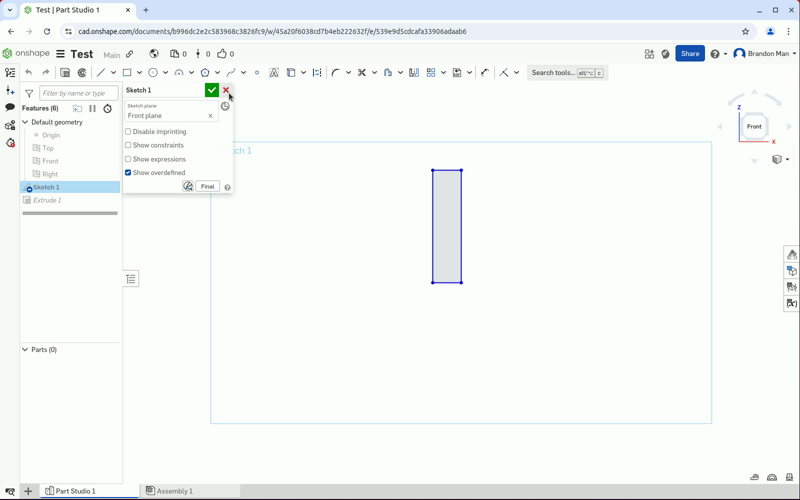
click(229, 92)
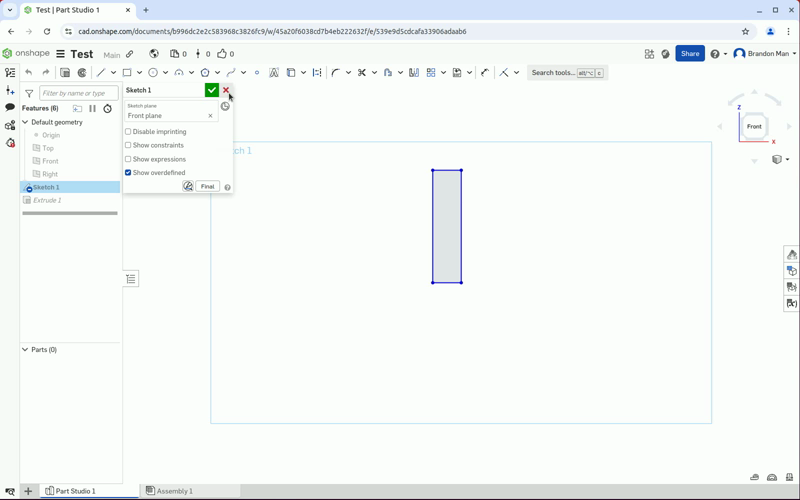
key(shift+s)
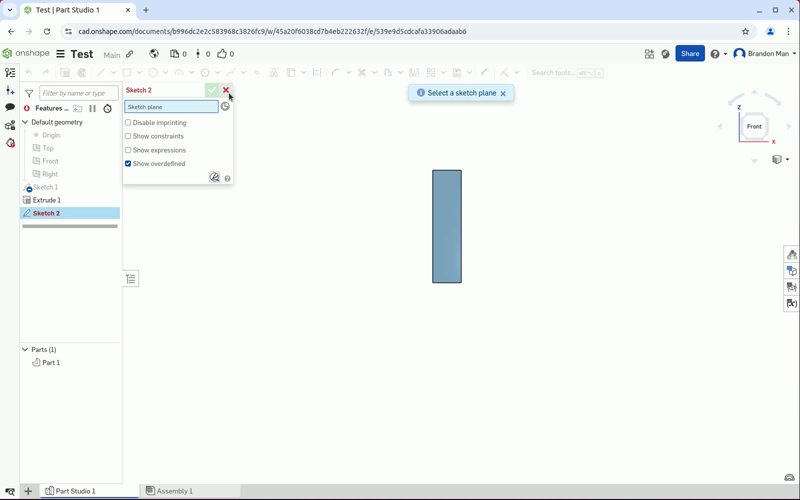
mouse_move(73, 163)
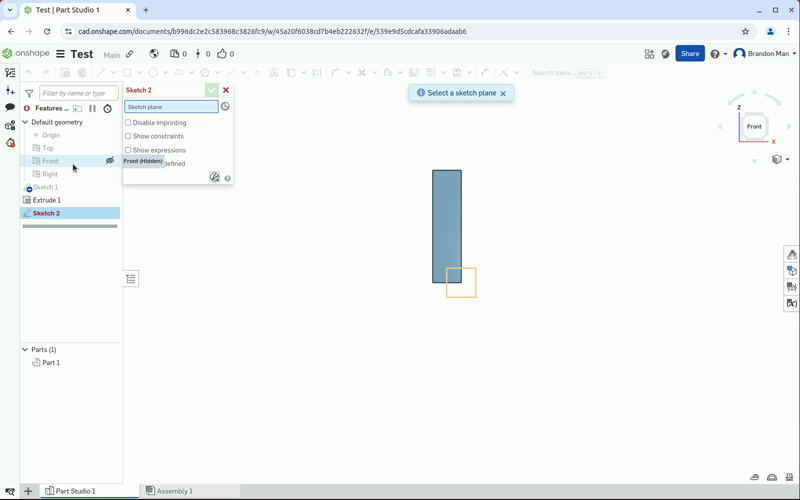
click(73, 163)
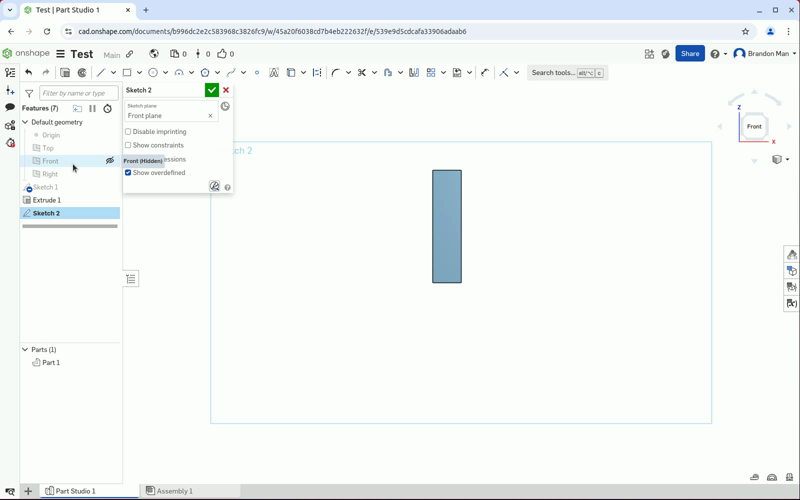
mouse_move(73, 352)
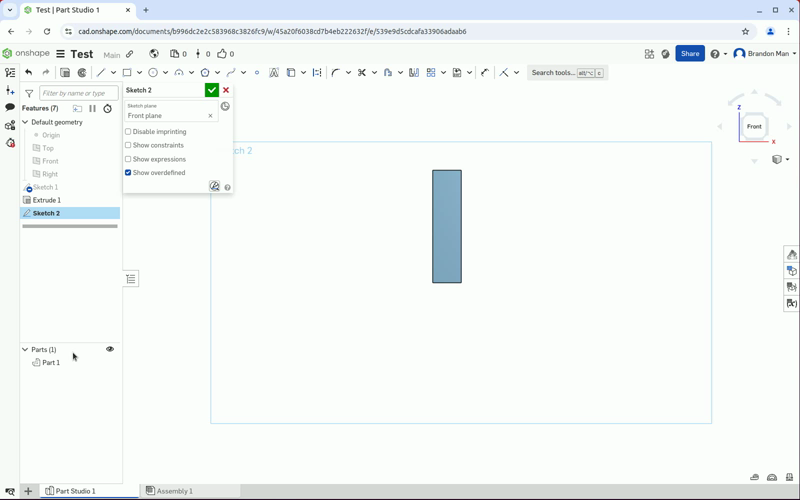
key(y)
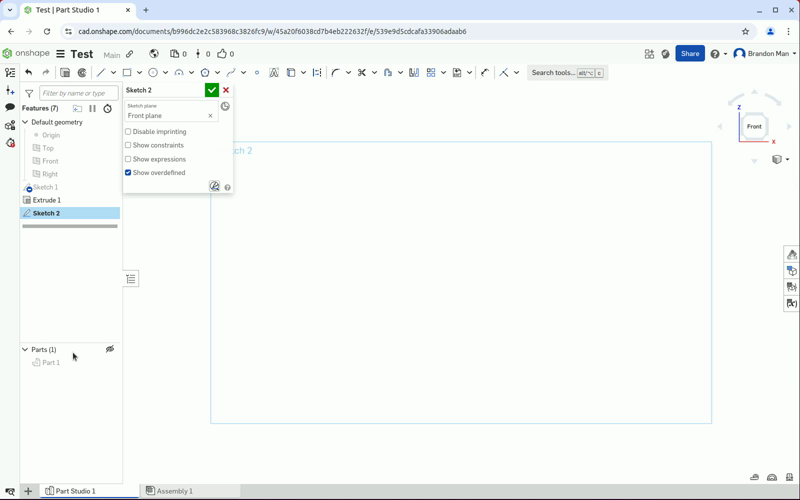
key(l)
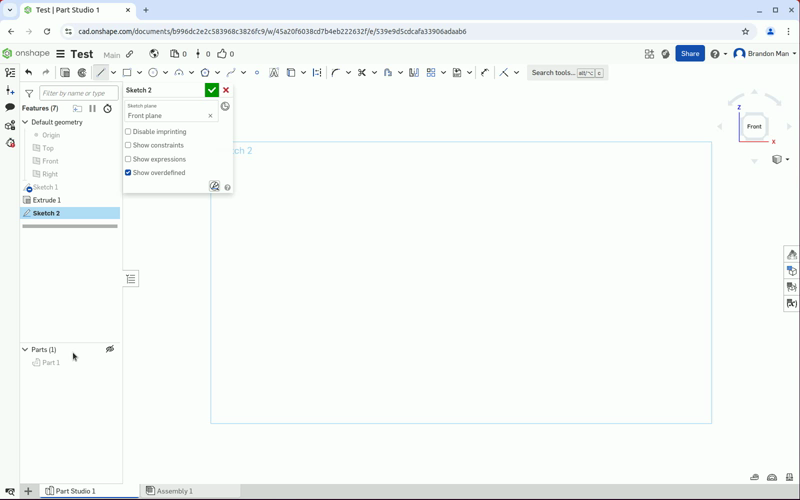
key_down(shift)
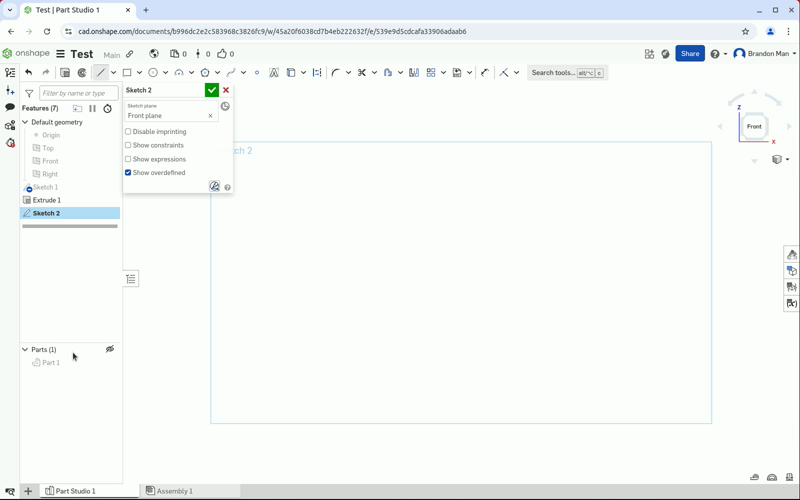
mouse_move(432, 297)
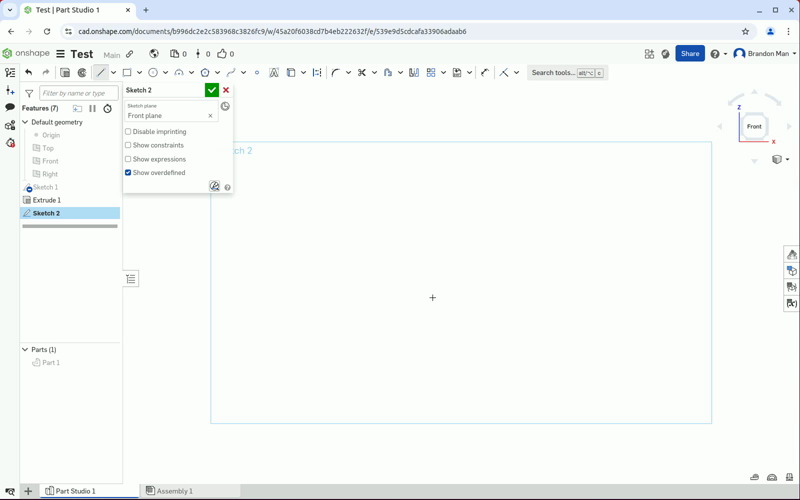
click(432, 297)
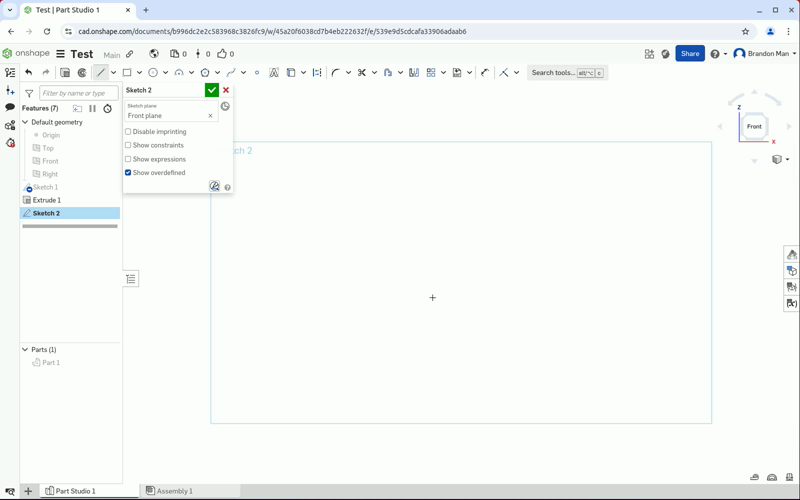
key_up(shift)
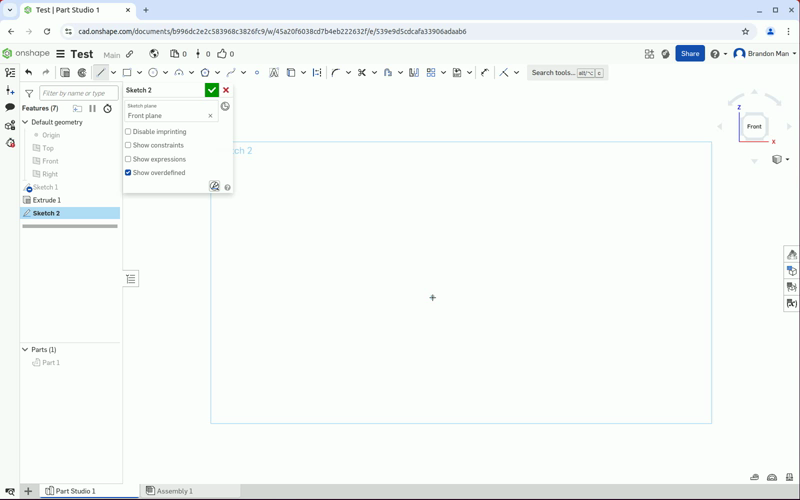
key_down(shift)
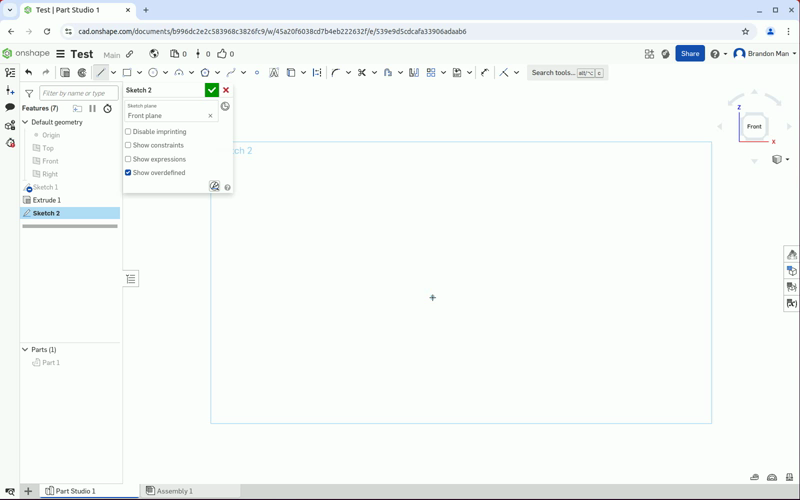
mouse_move(462, 297)
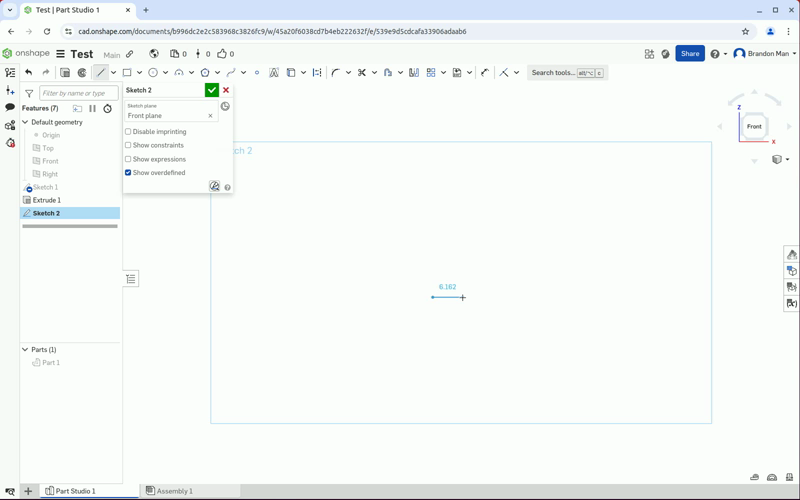
mouse_move(461, 297)
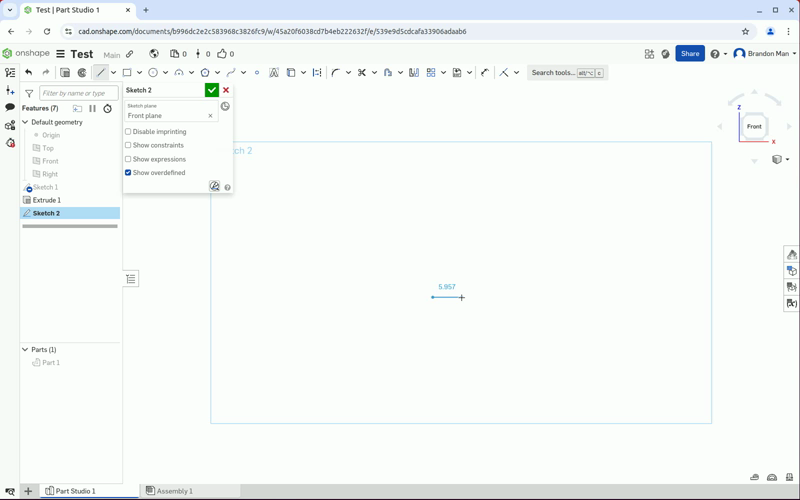
click(461, 297)
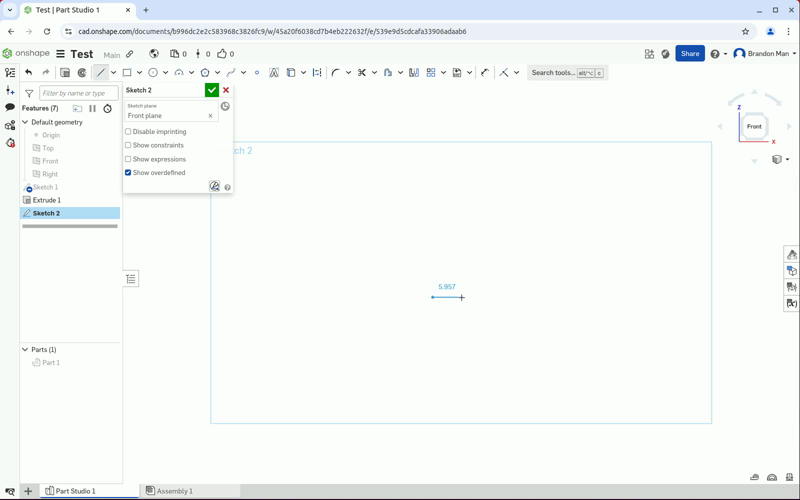
key_up(shift)
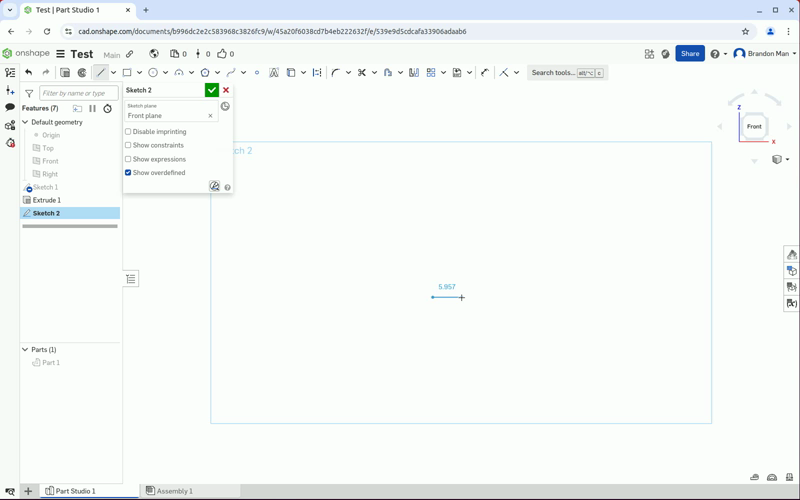
key_down(shift)
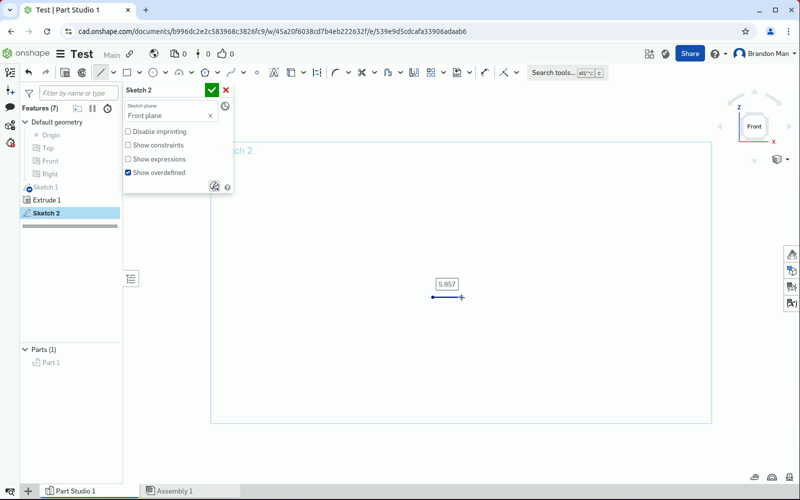
mouse_move(491, 297)
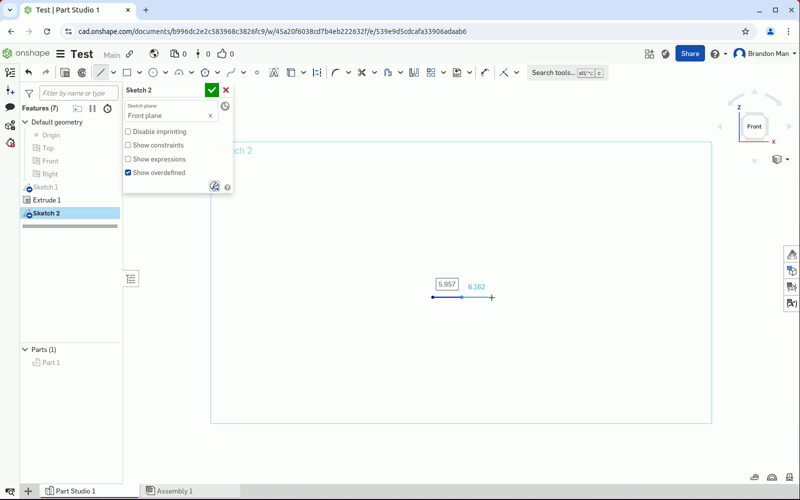
mouse_move(461, 282)
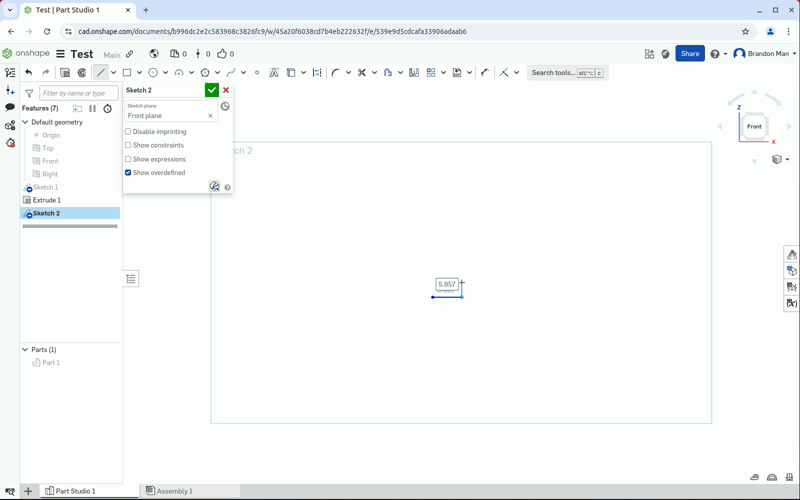
click(461, 282)
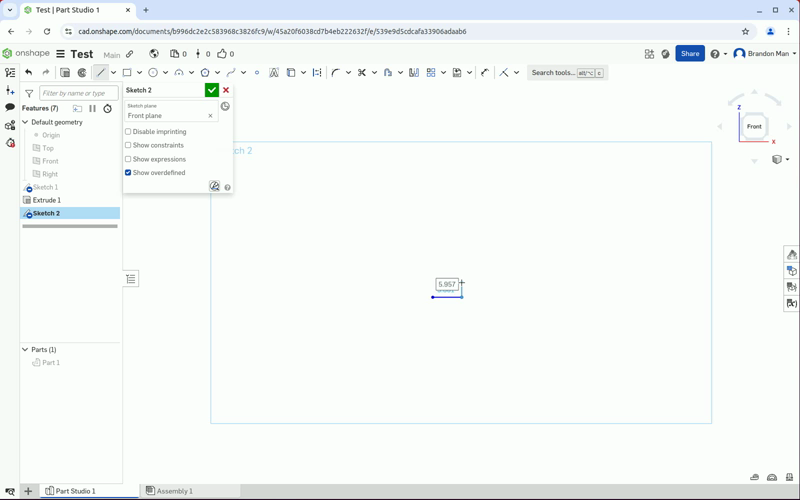
key_up(shift)
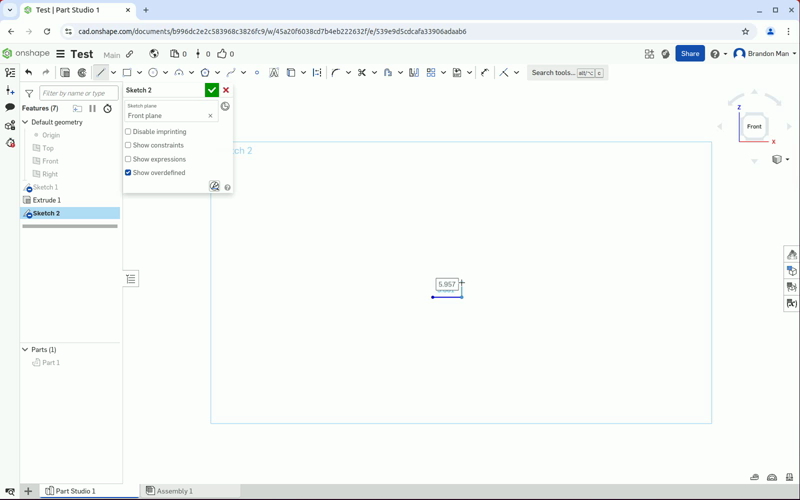
key_down(shift)
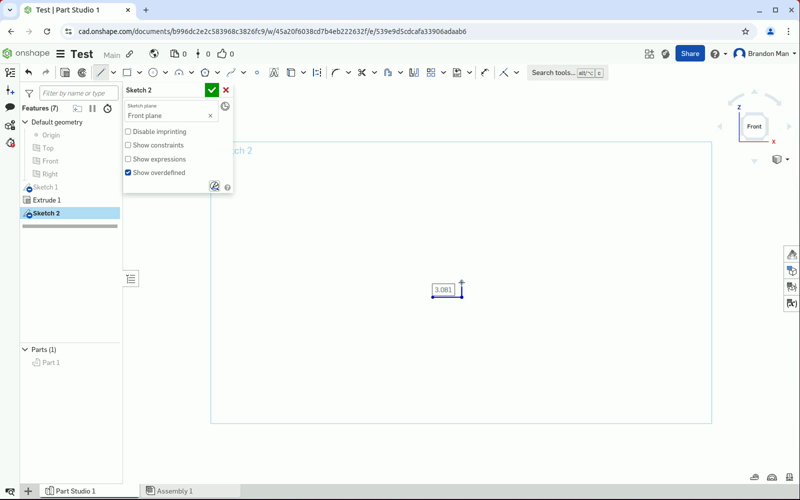
mouse_move(491, 282)
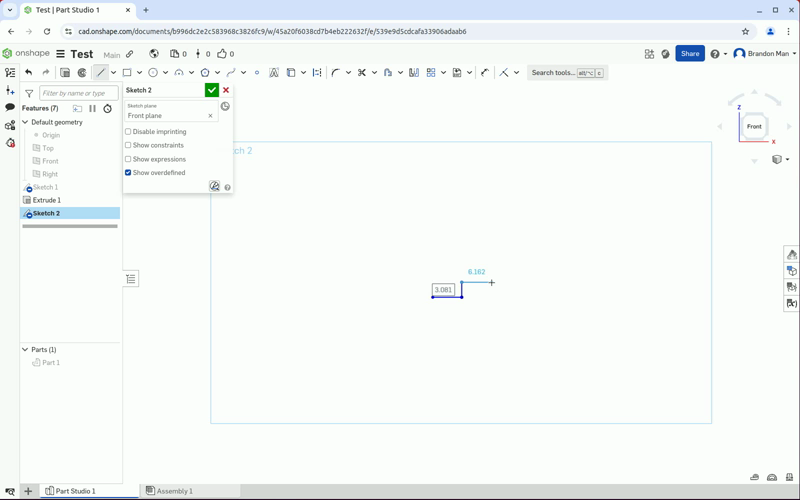
mouse_move(432, 282)
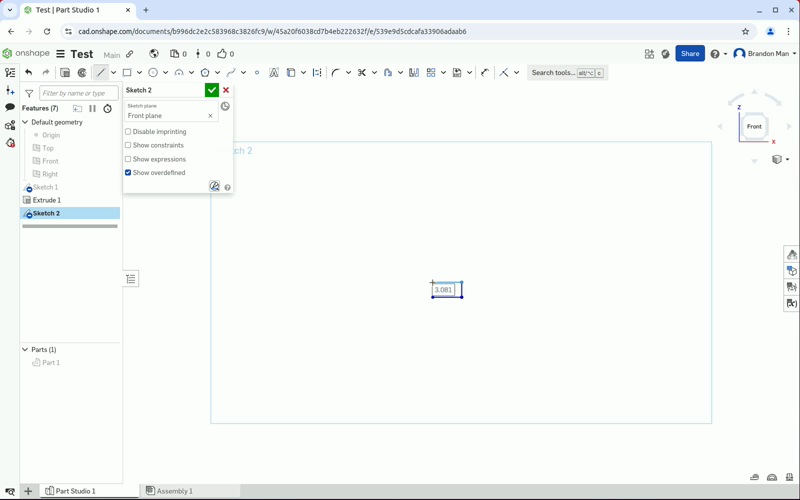
click(432, 282)
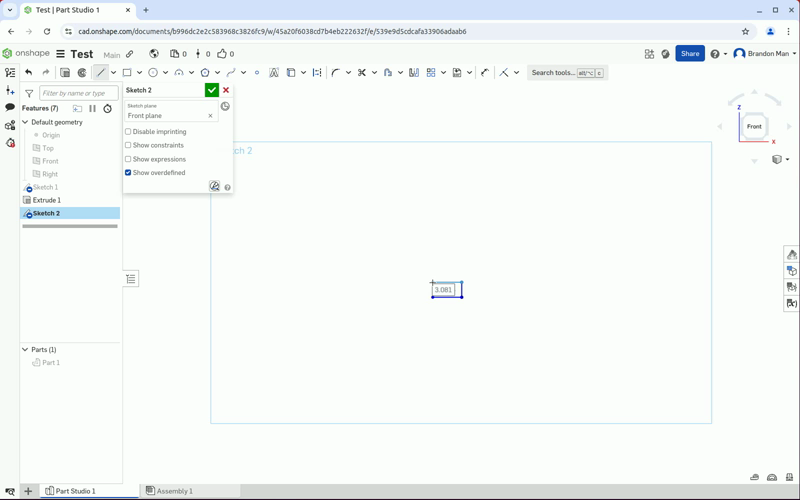
key_up(shift)
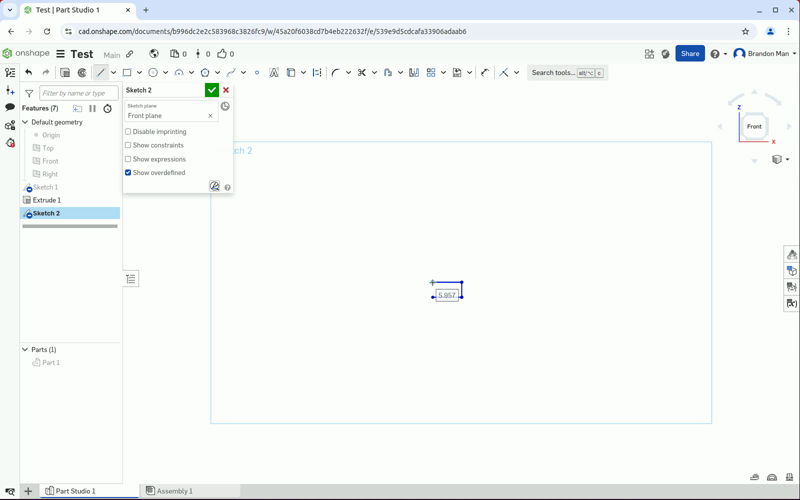
mouse_move(462, 282)
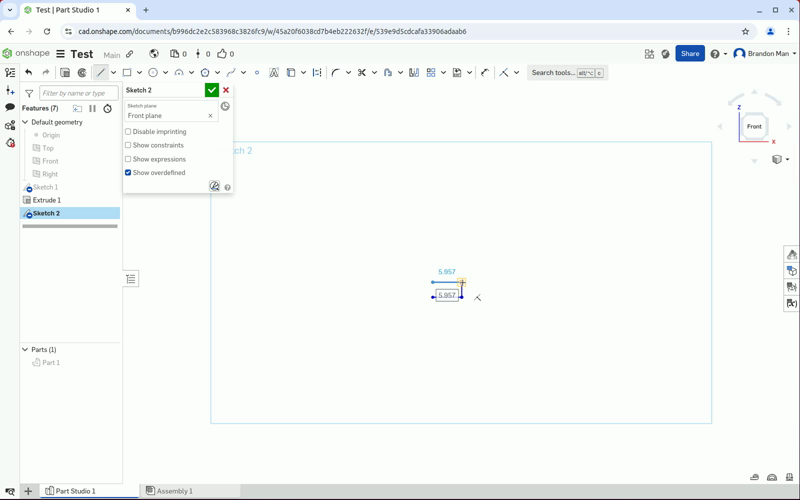
key_down(shift)
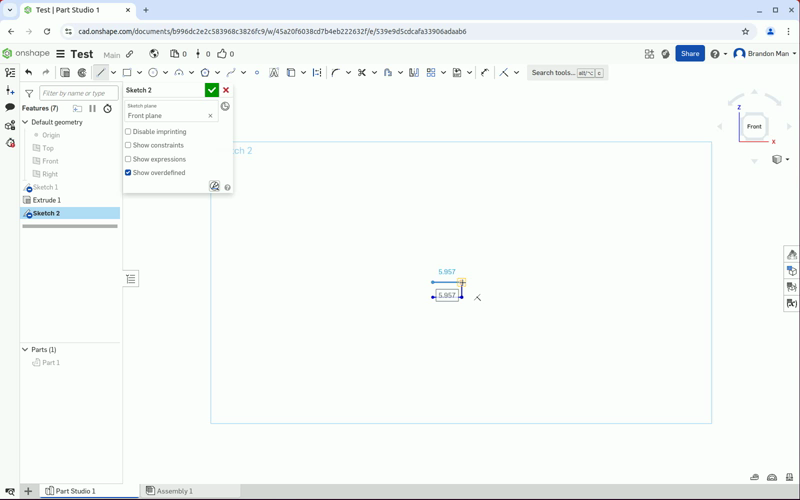
mouse_move(432, 297)
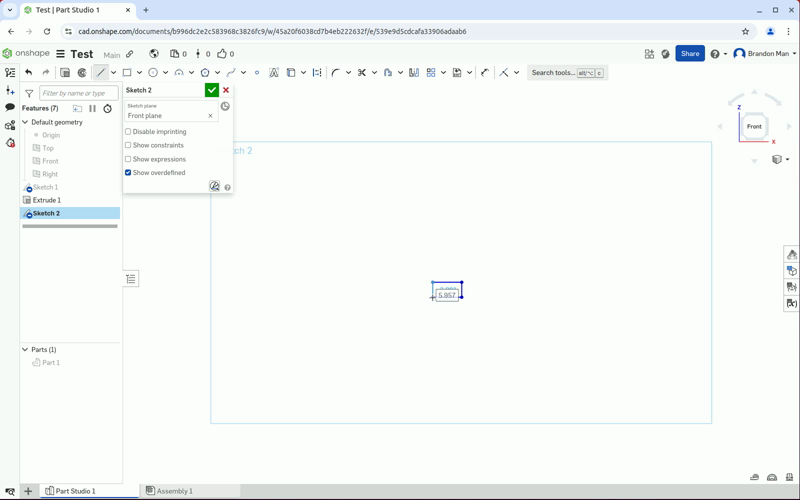
key_up(shift)
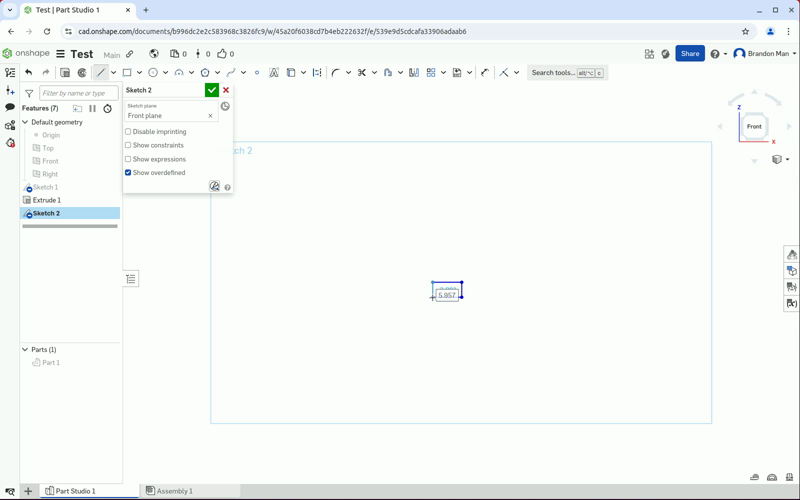
click(432, 297)
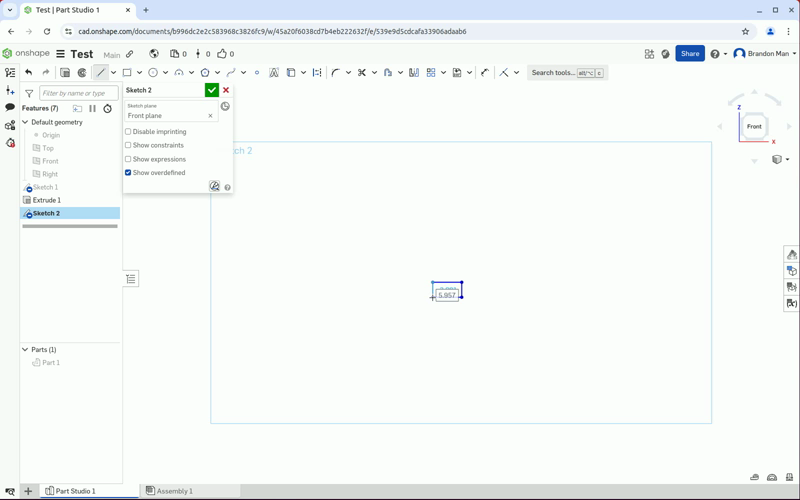
key(esc)
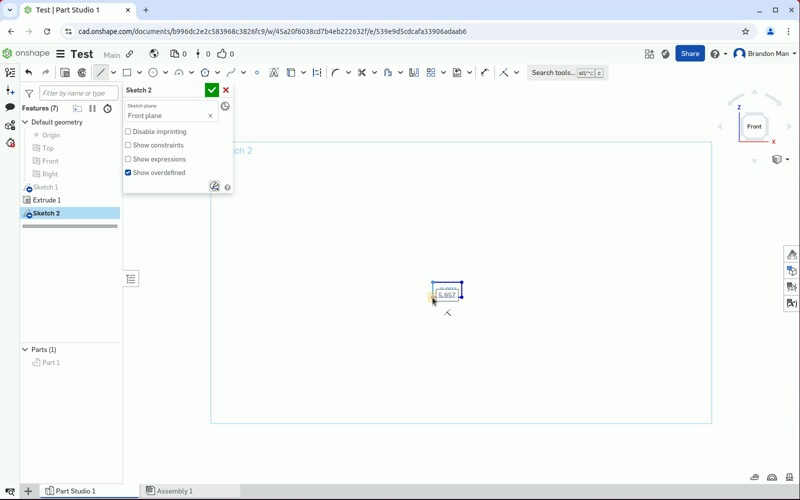
mouse_move(448, 283)
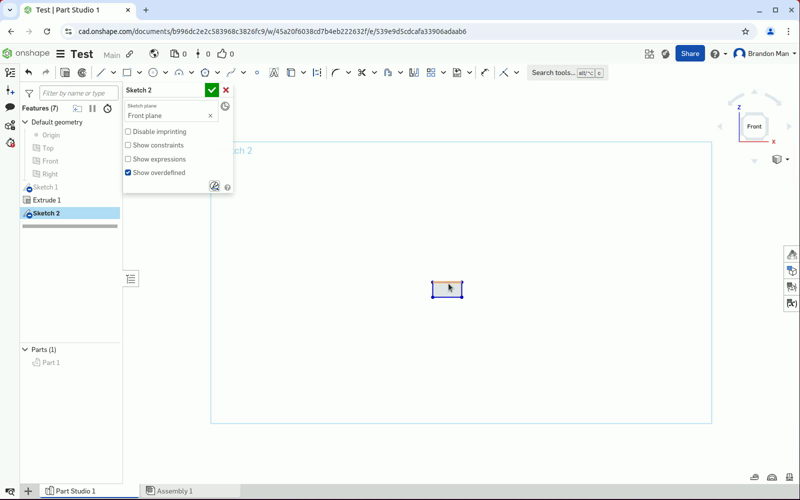
scroll(6)
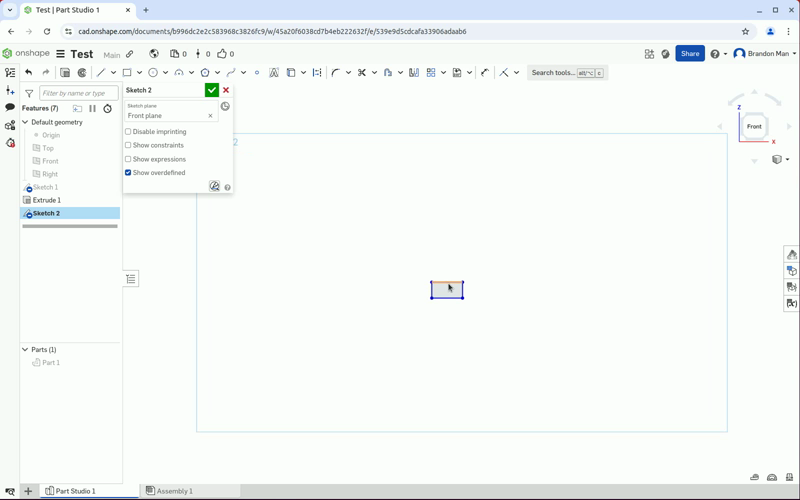
scroll(6)
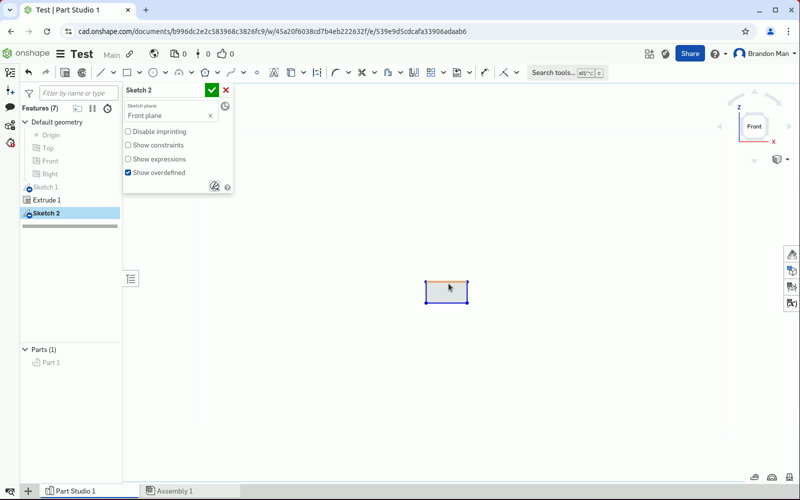
scroll(6)
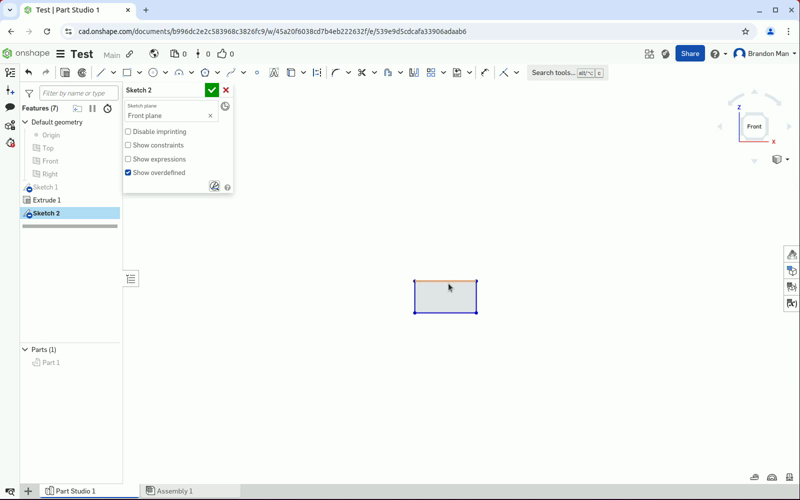
scroll(6)
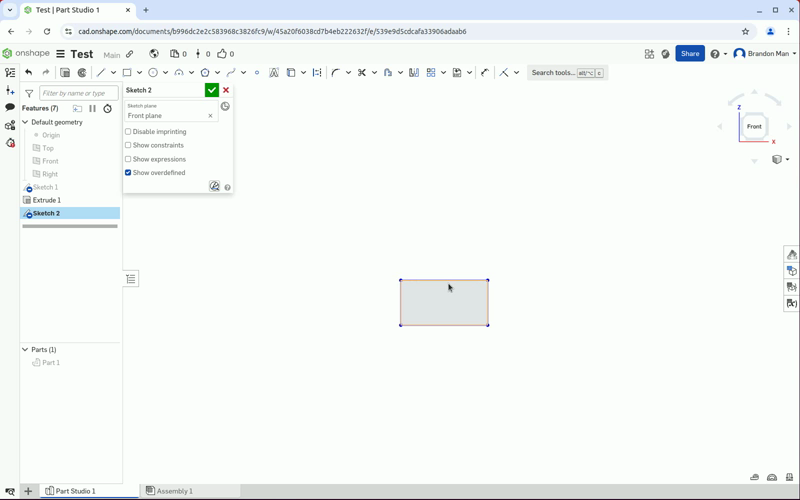
scroll(6)
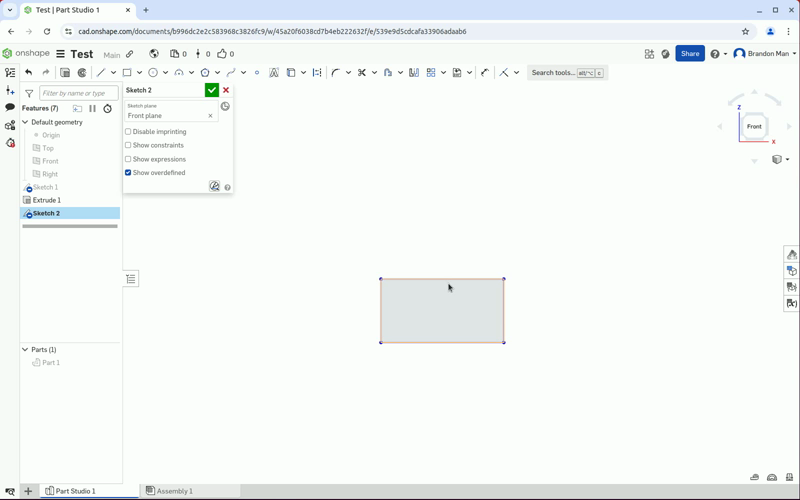
scroll(6)
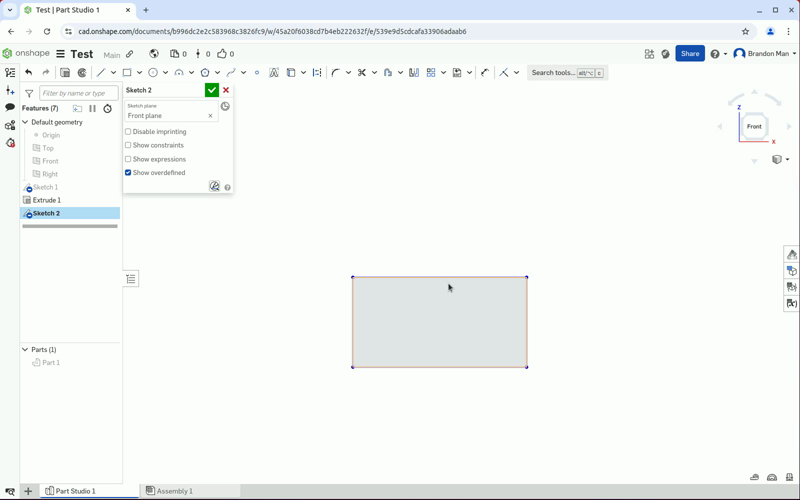
scroll(6)
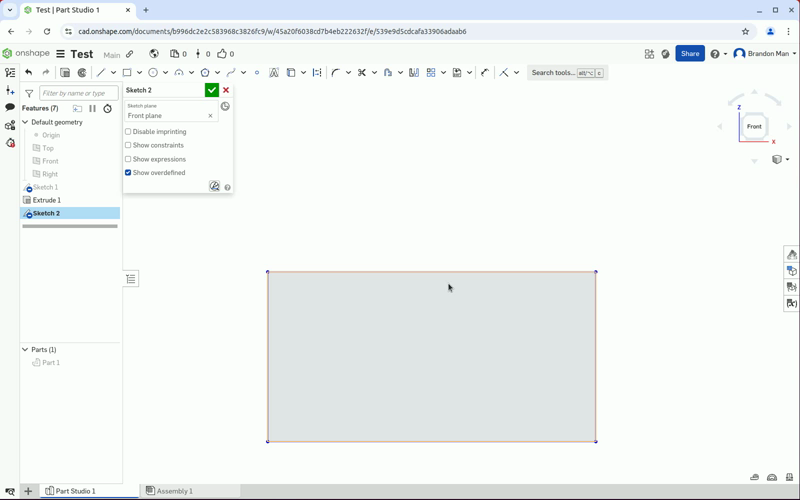
click(448, 283)
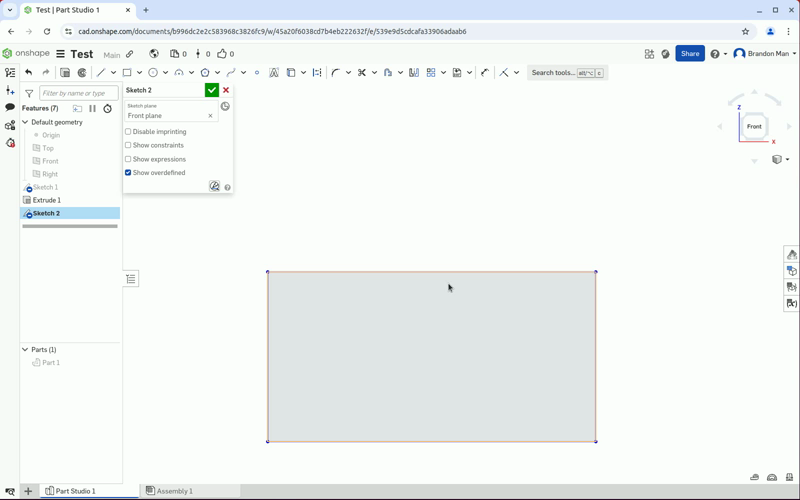
scroll(-6)
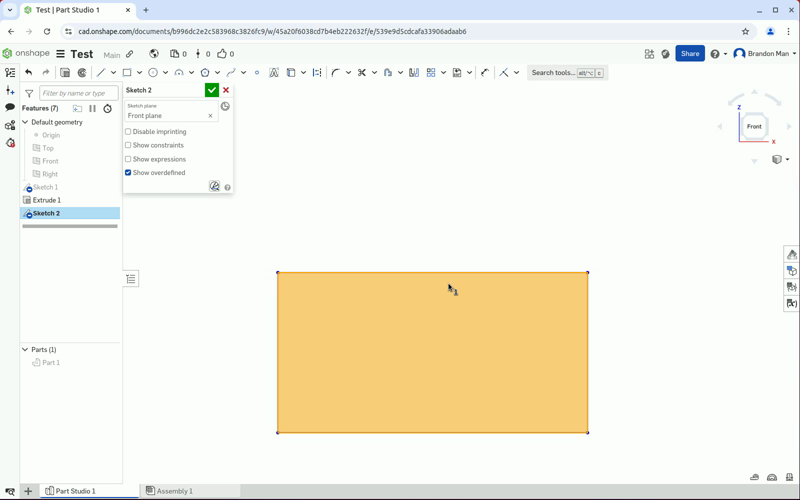
scroll(-6)
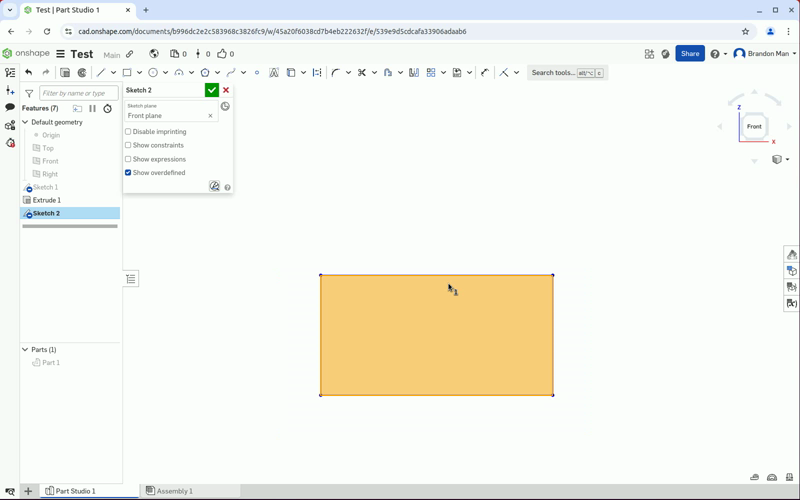
scroll(-6)
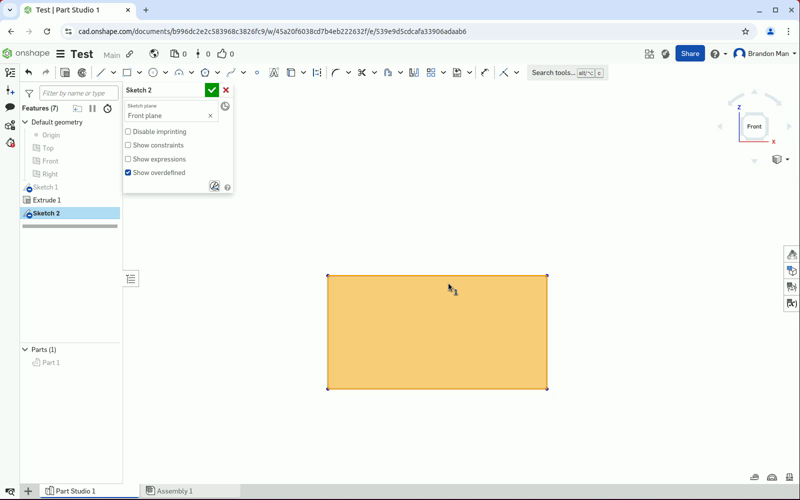
scroll(-6)
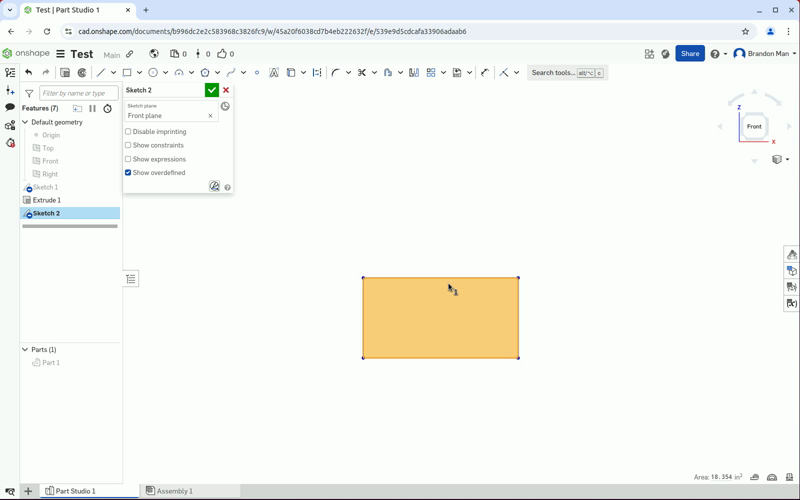
scroll(-6)
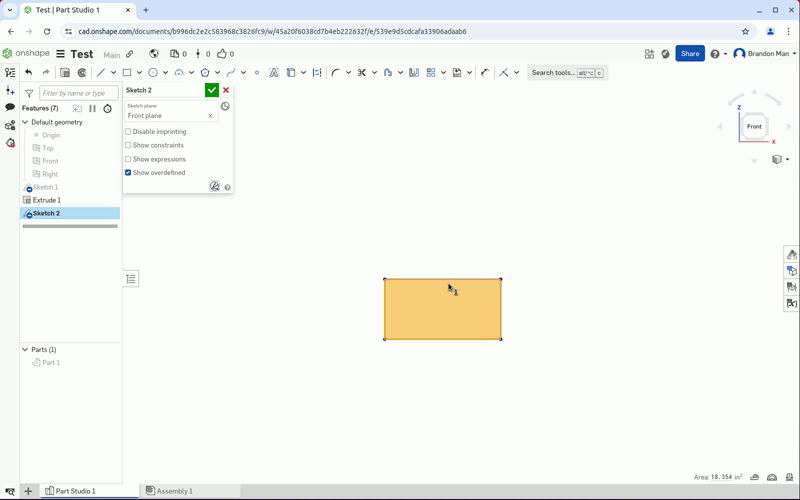
scroll(-6)
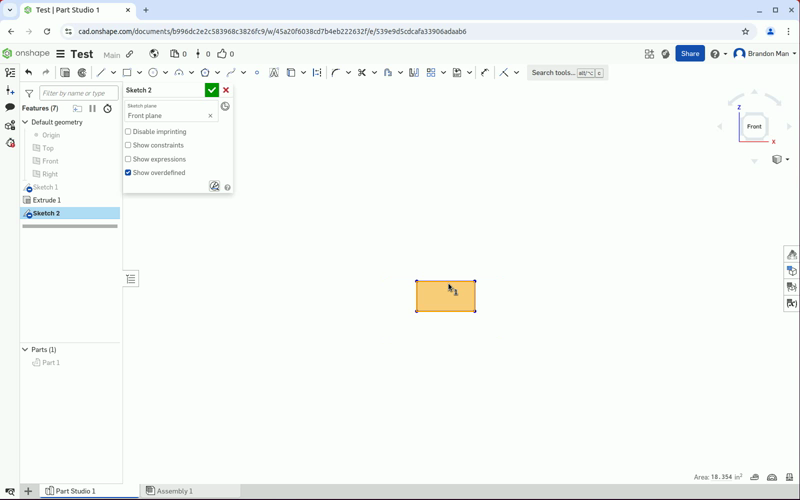
scroll(-6)
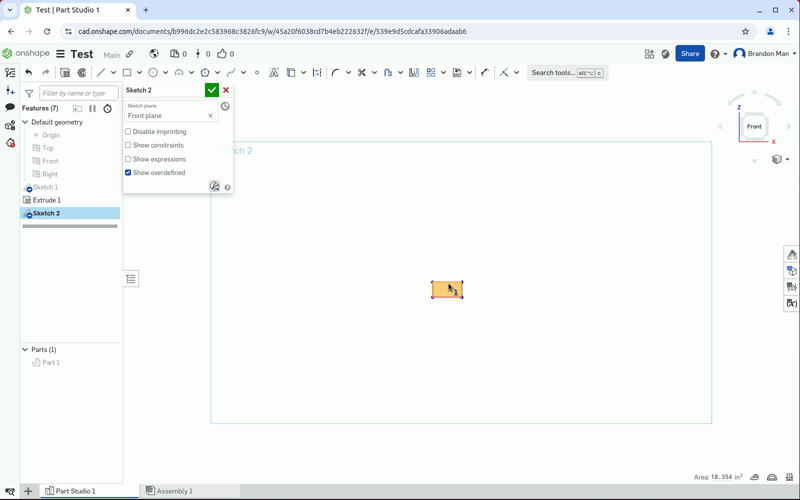
mouse_move(73, 352)
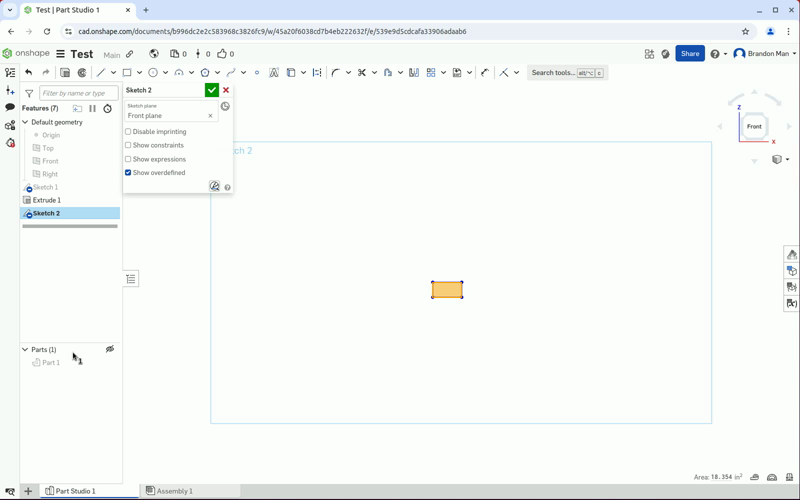
key(shift+y)
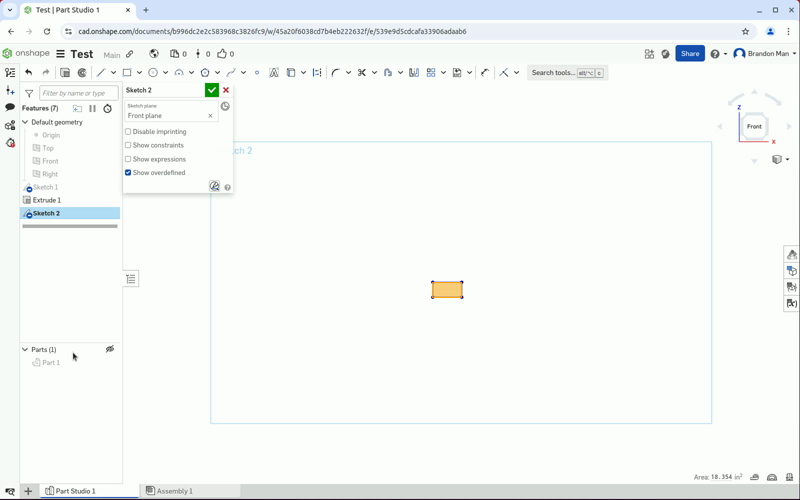
key(shift+e)
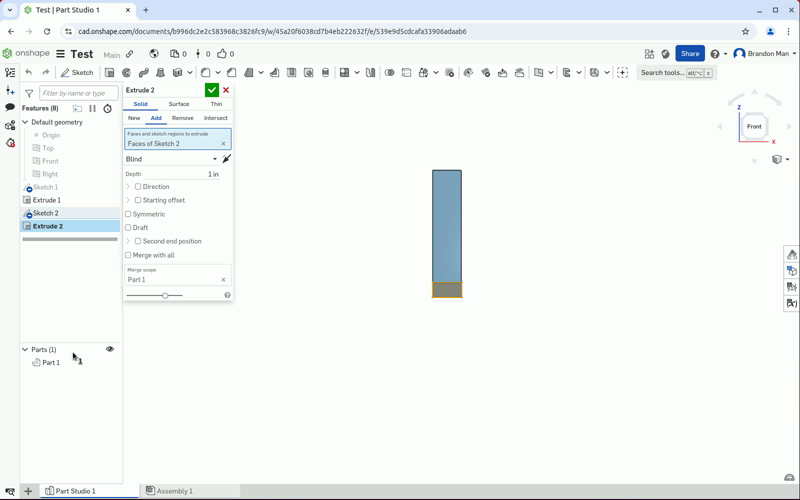
mouse_move(143, 106)
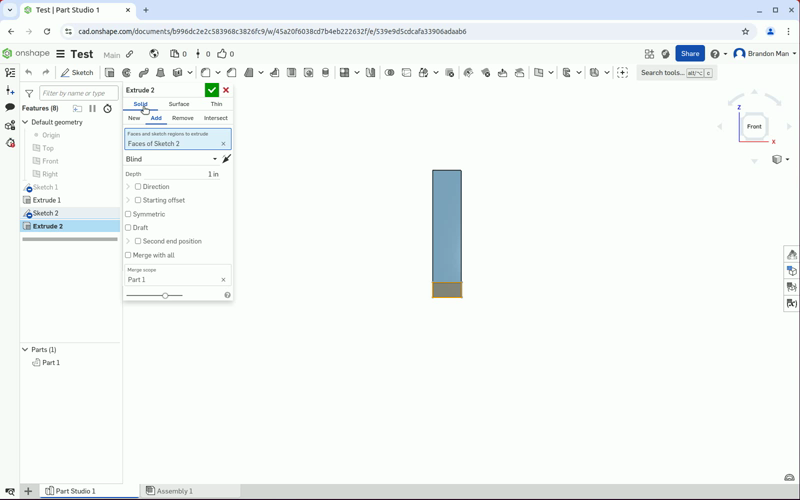
click(143, 106)
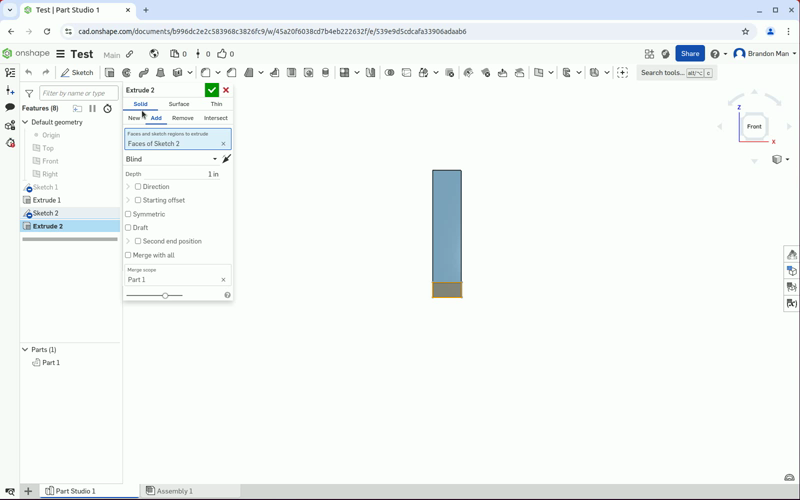
mouse_move(137, 120)
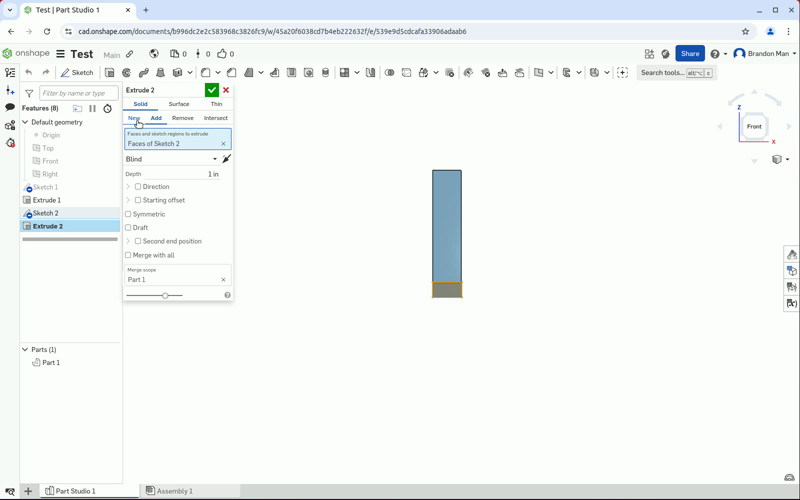
click(137, 120)
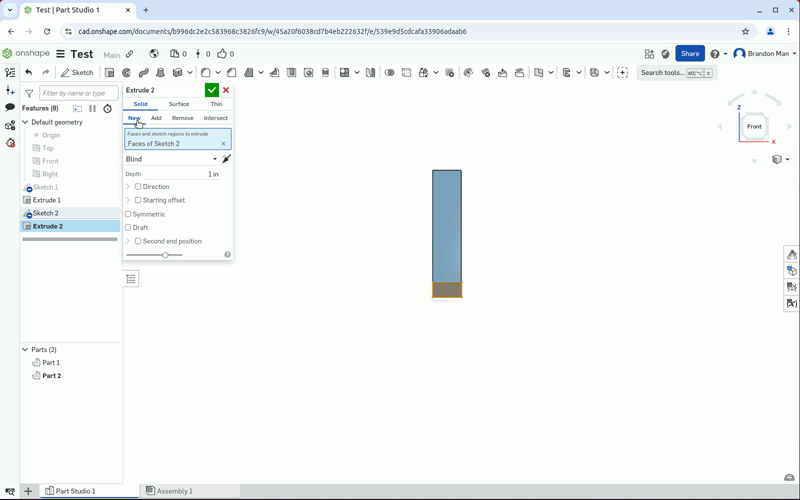
key(tab, 4)
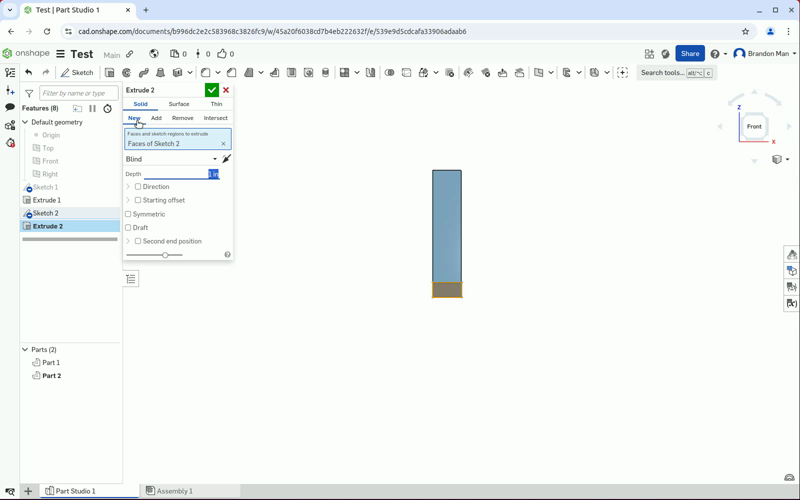
text(15.887)
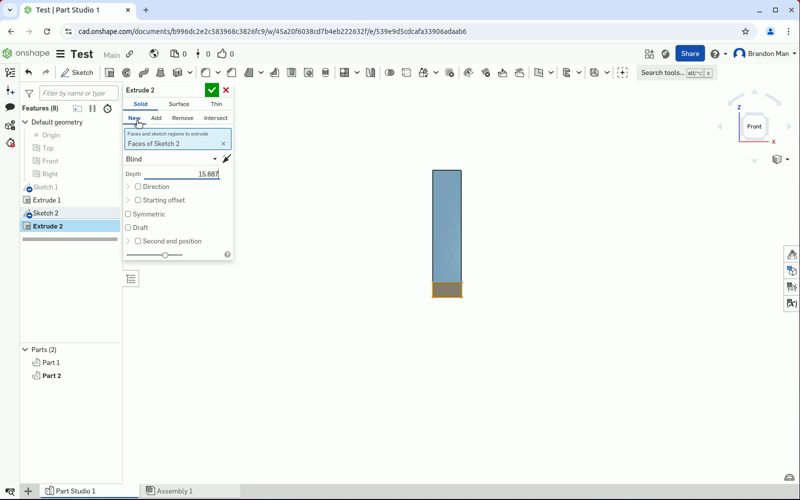
key(enter)
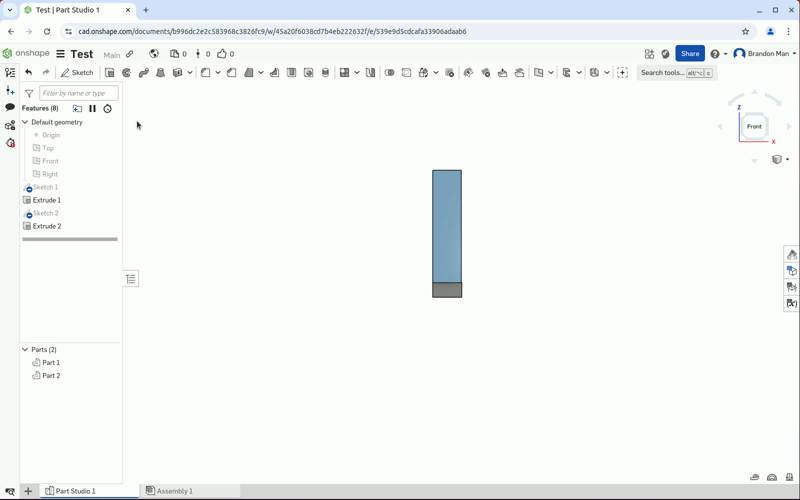
key(shift+h)
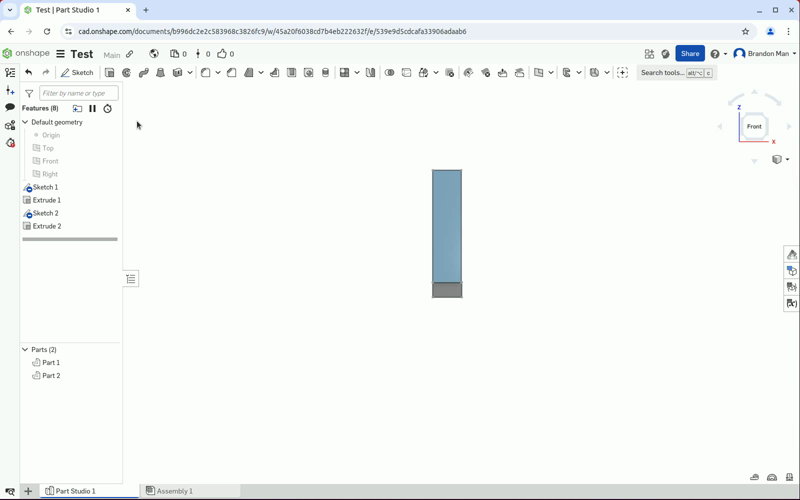
key(shift+h)
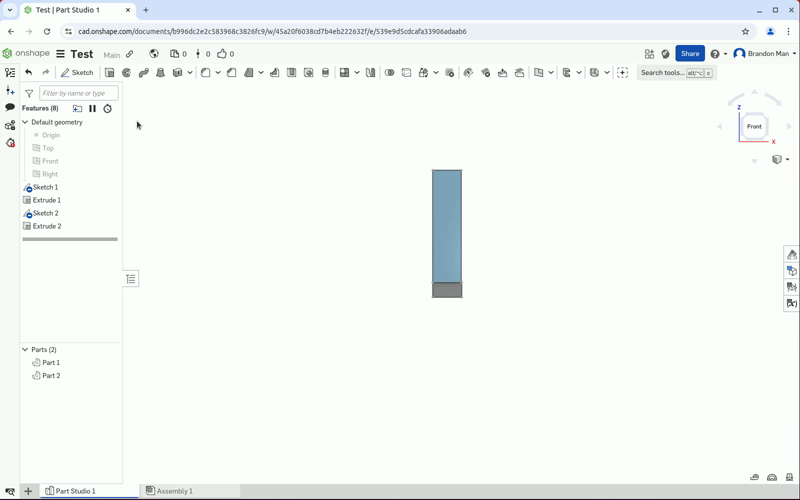
key(shift+7)
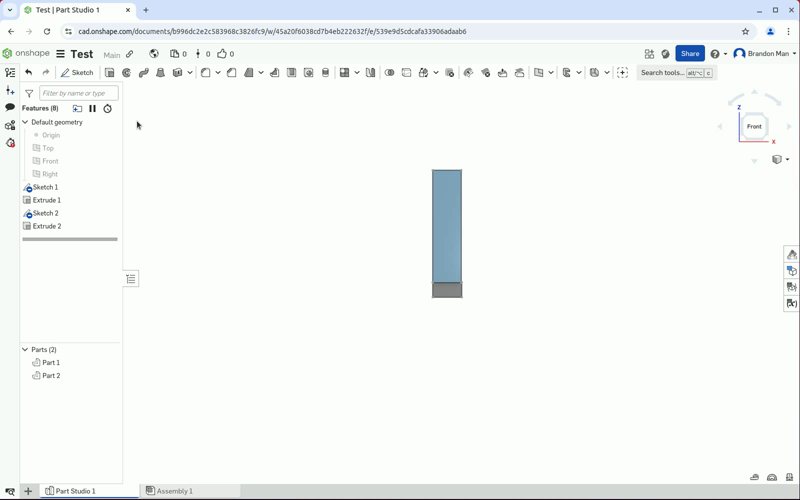
key(left, 2)
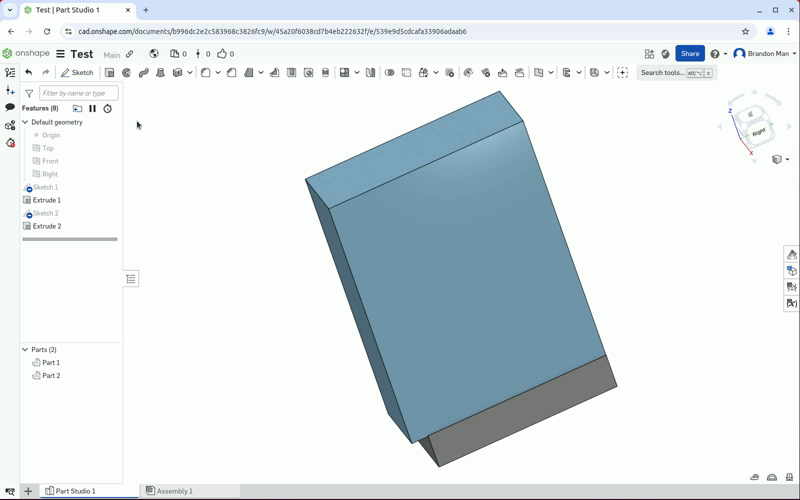
key(down, 2)
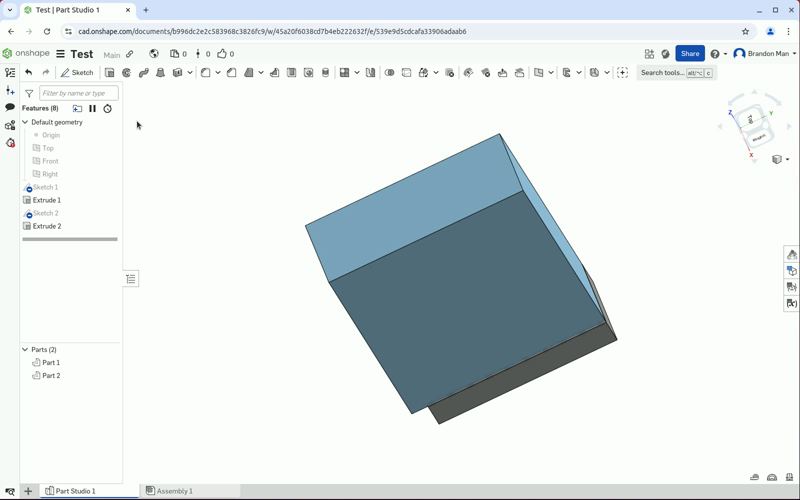
key(up, 2)
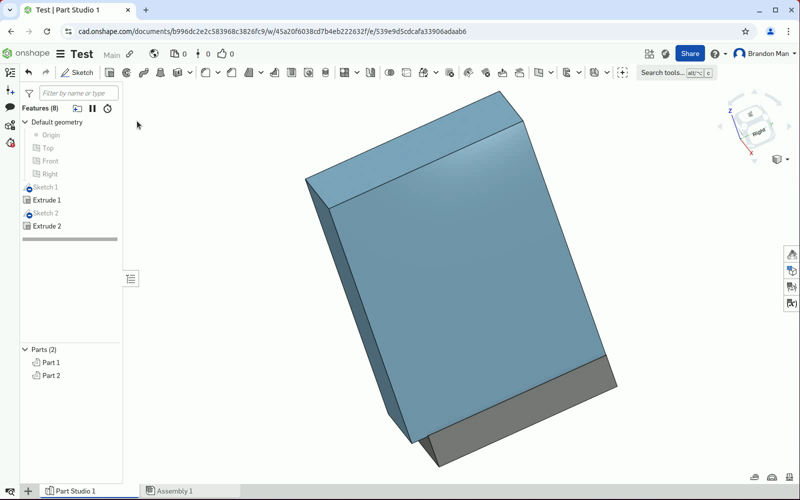
key(right, 2)
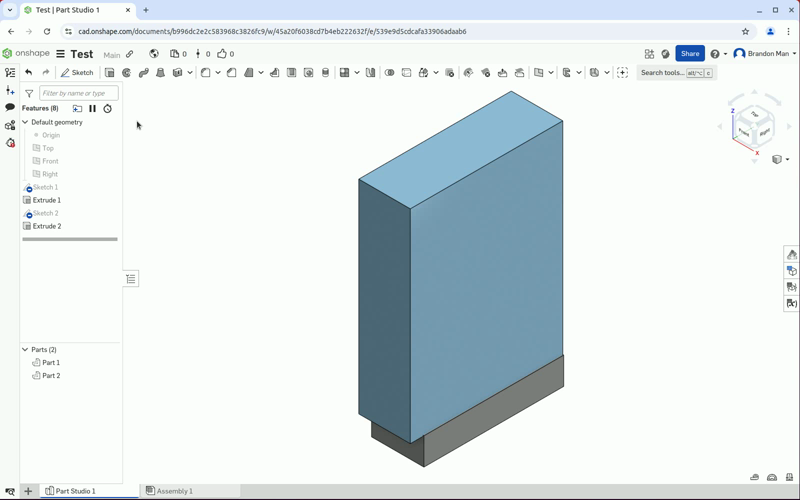
mouse_move(73, 189)
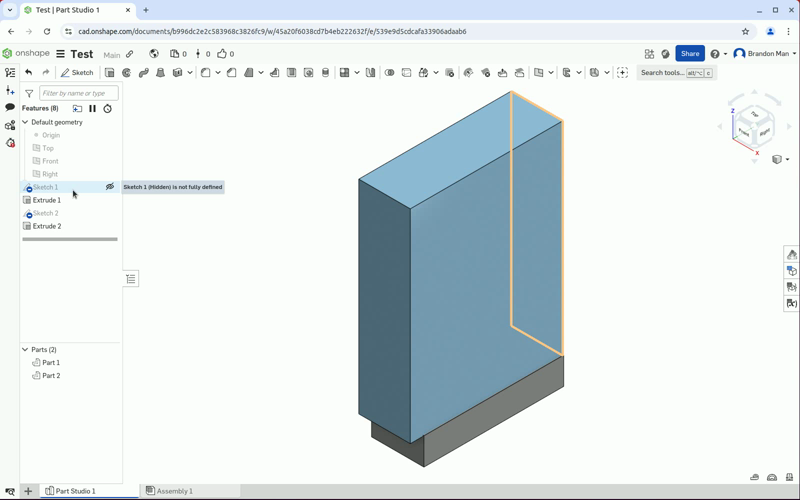
click(73, 189)